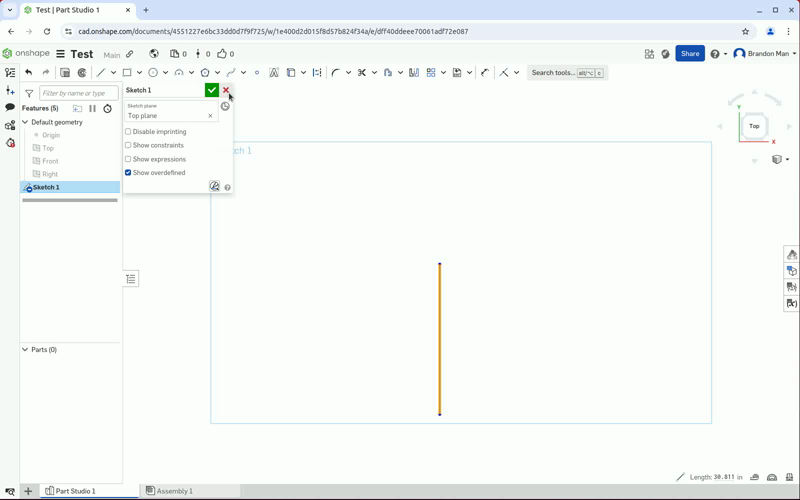
key(shift+h)
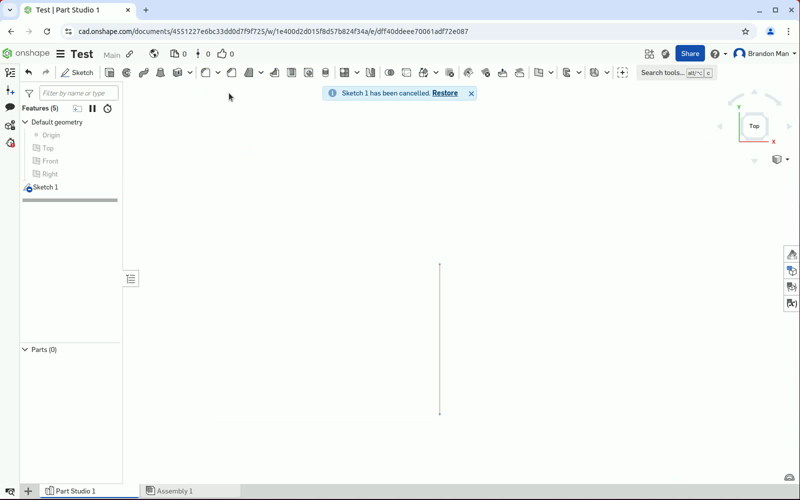
key(shift+s)
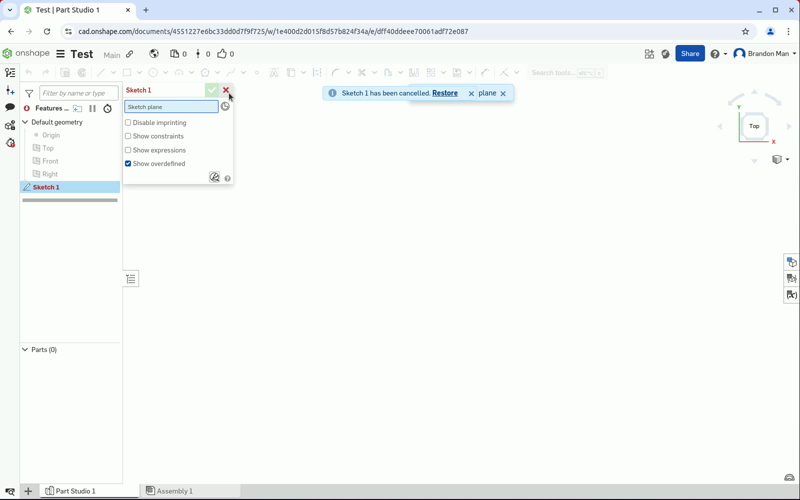
mouse_move(73, 150)
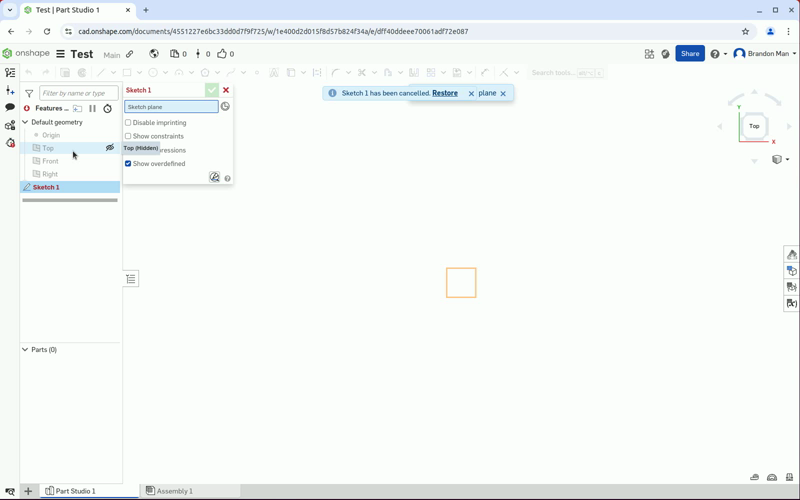
click(73, 150)
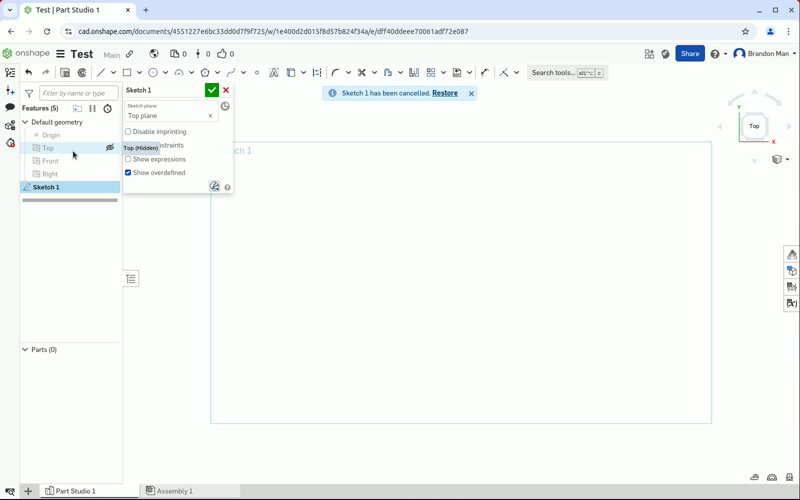
mouse_move(73, 352)
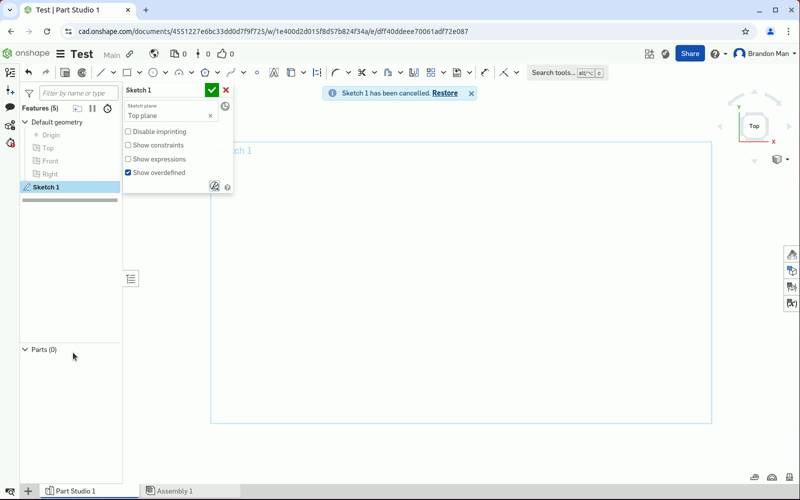
key(y)
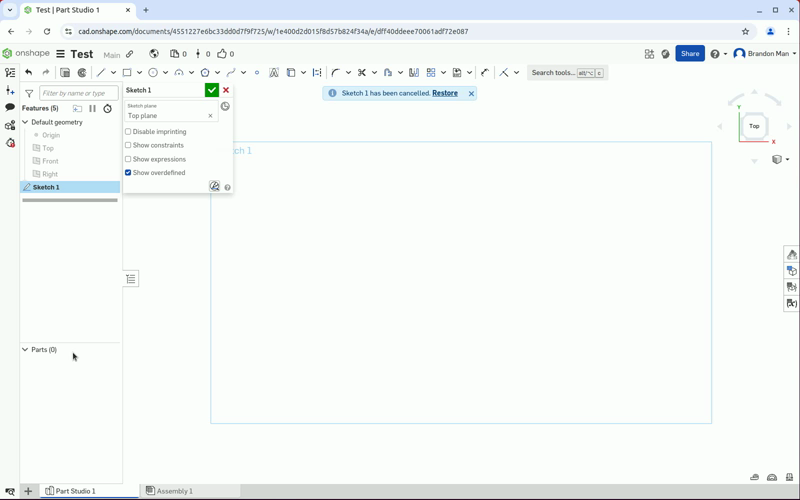
key(l)
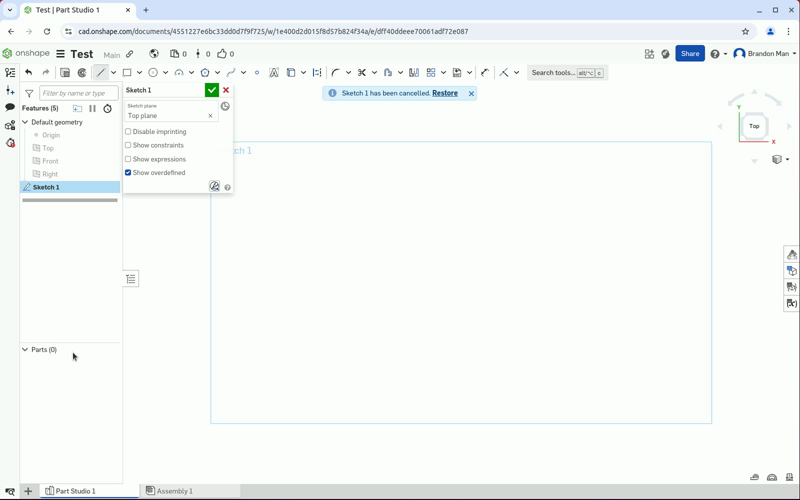
key_down(shift)
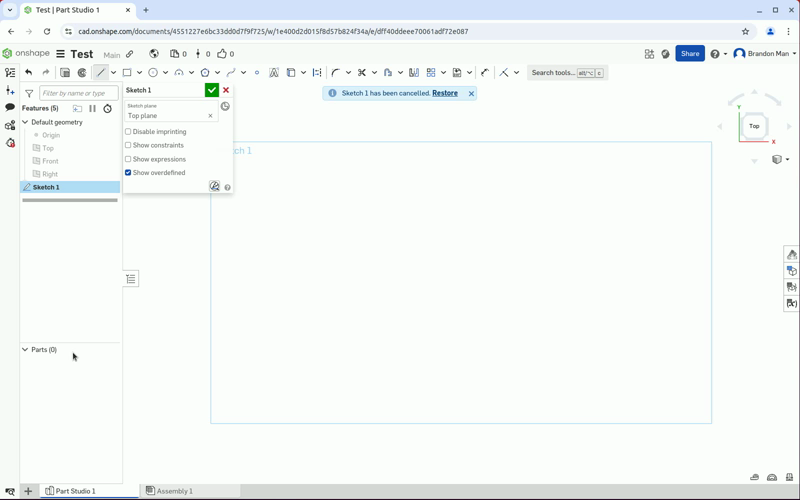
mouse_move(460, 282)
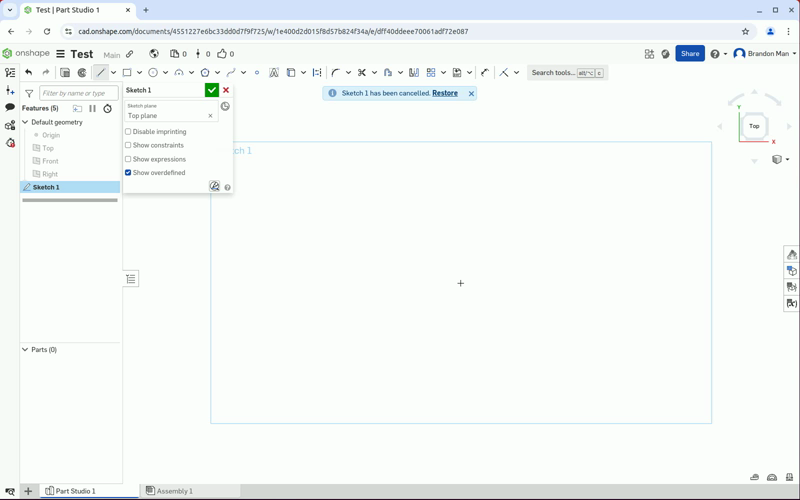
click(460, 282)
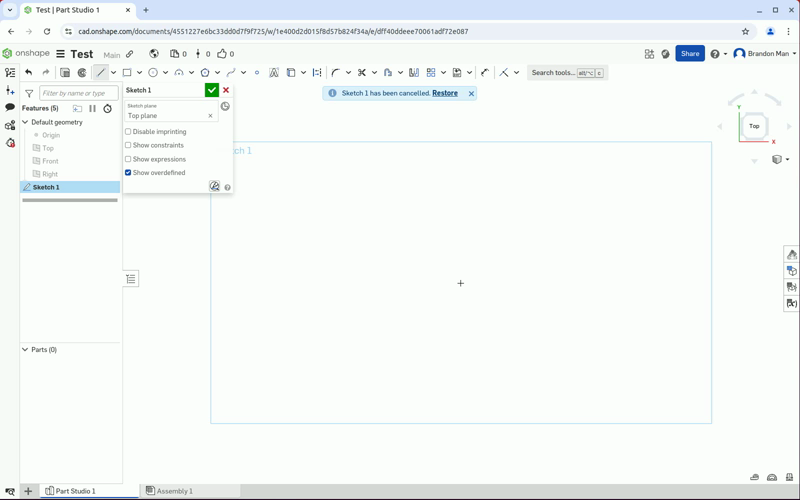
key_up(shift)
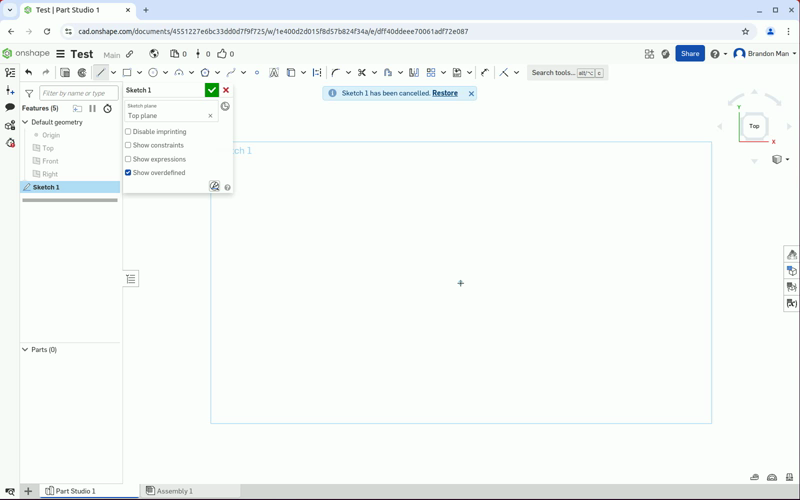
key_down(shift)
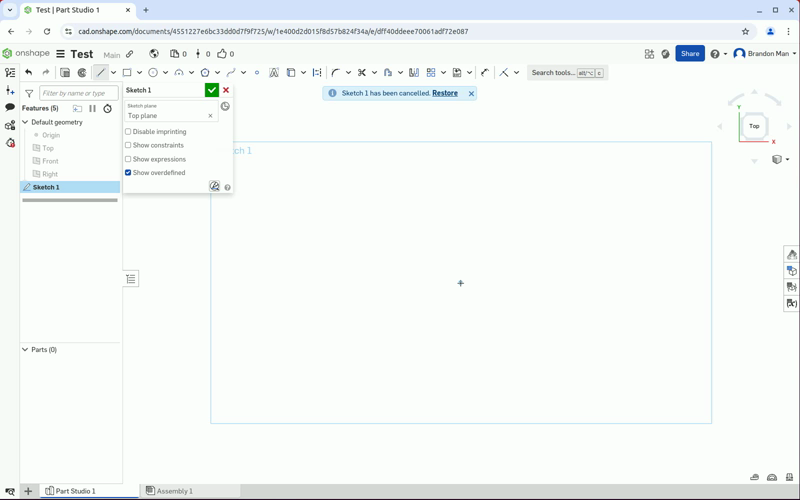
mouse_move(490, 282)
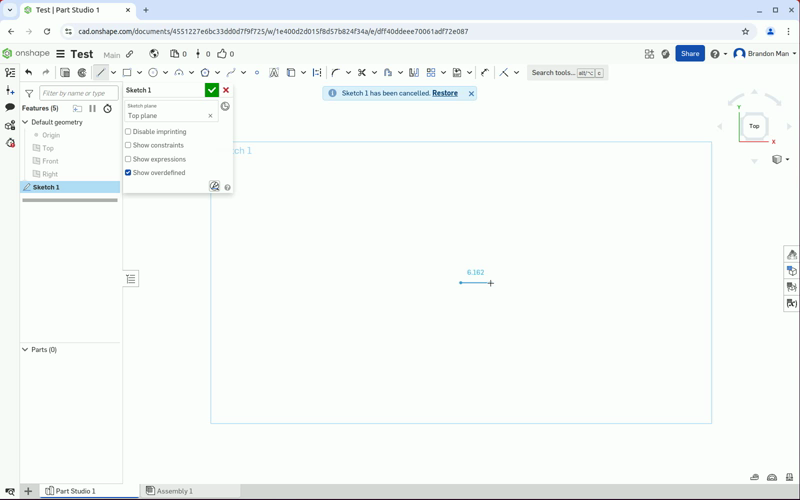
mouse_move(515, 282)
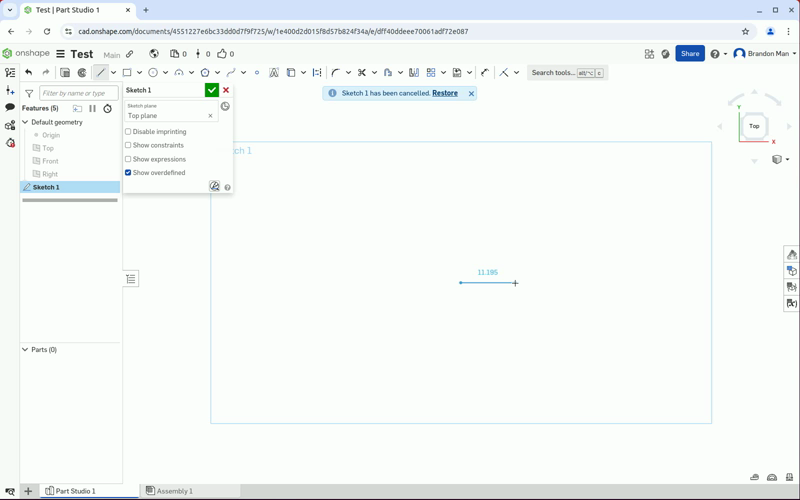
click(515, 282)
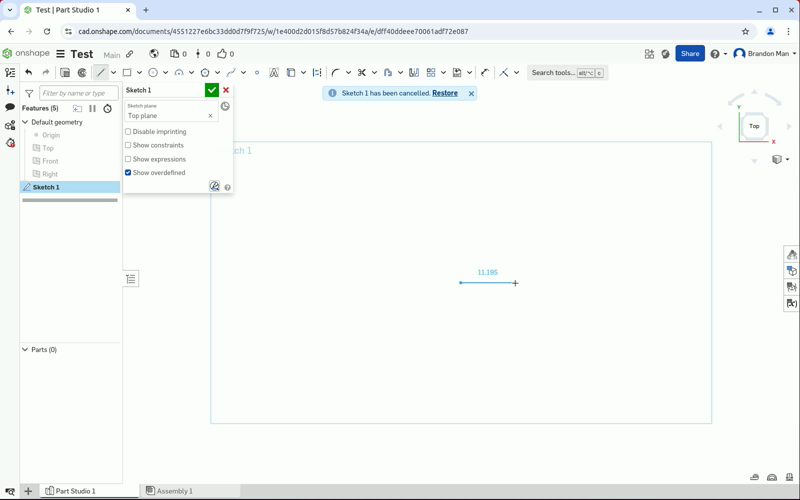
key_up(shift)
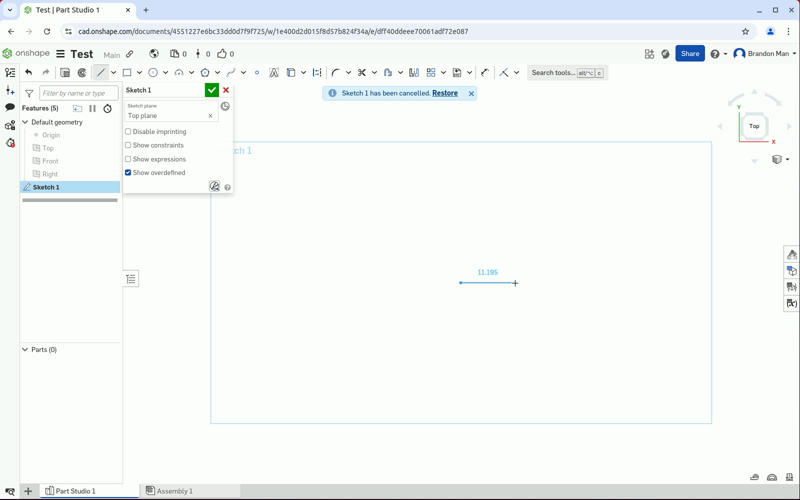
key_down(shift)
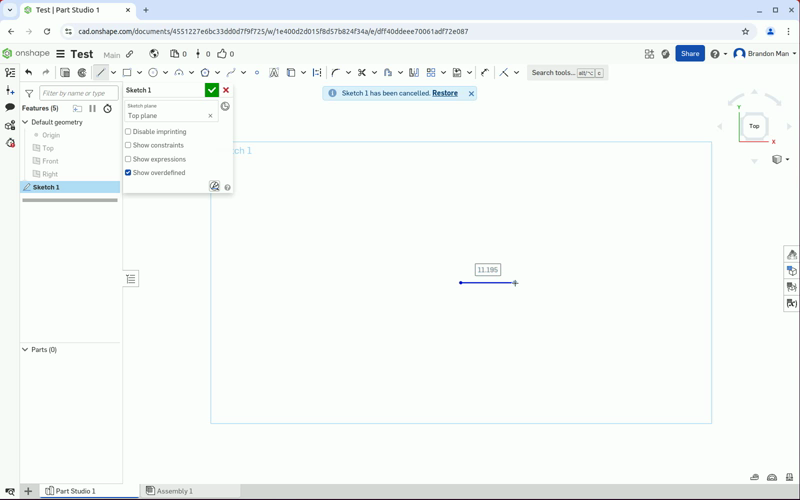
mouse_move(545, 282)
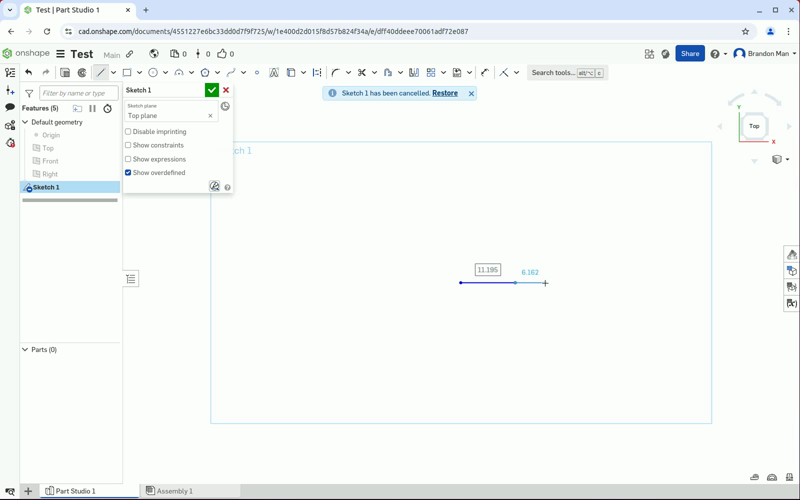
mouse_move(515, 226)
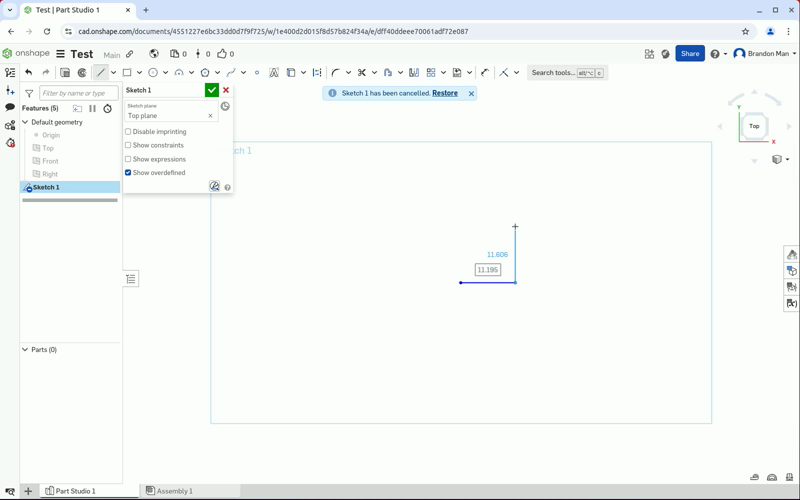
click(515, 226)
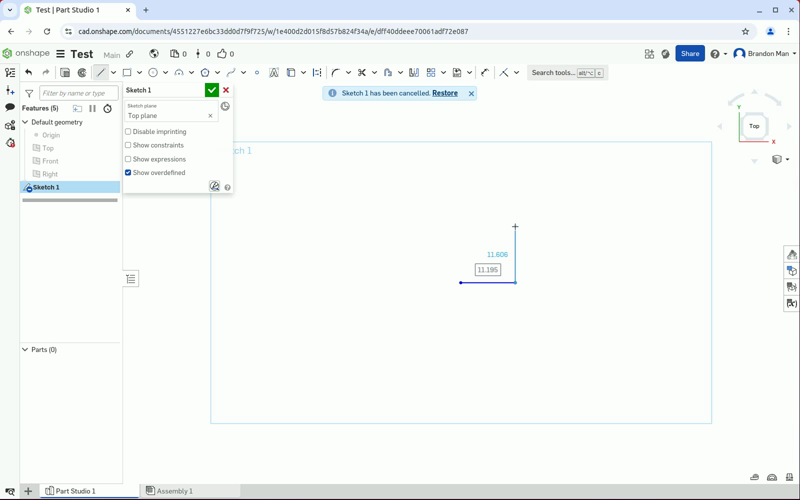
key_up(shift)
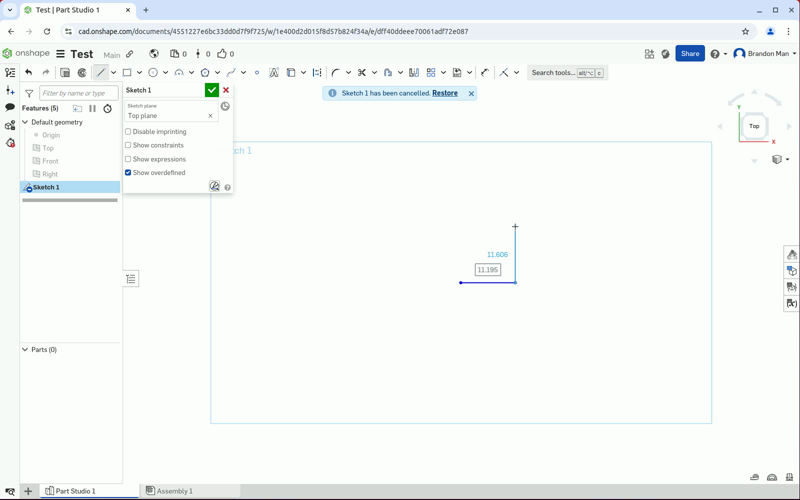
key_down(shift)
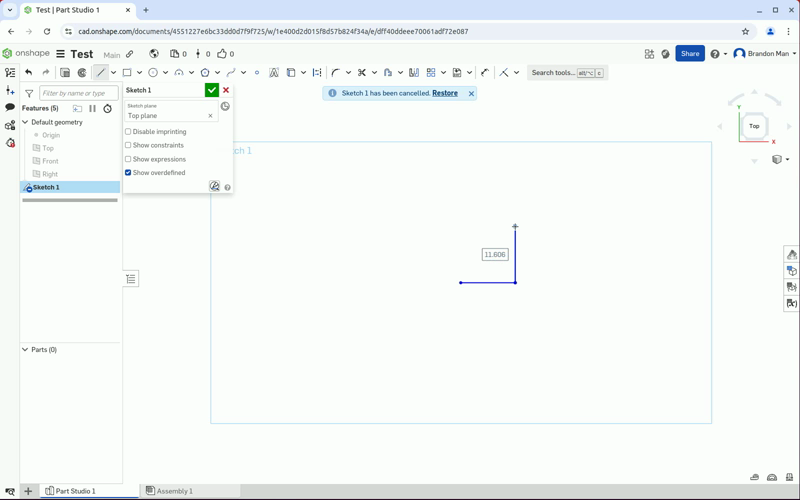
mouse_move(545, 226)
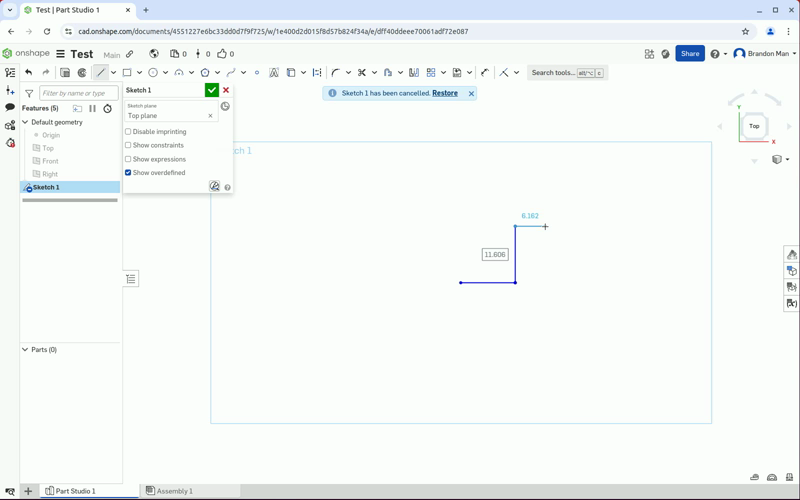
mouse_move(573, 226)
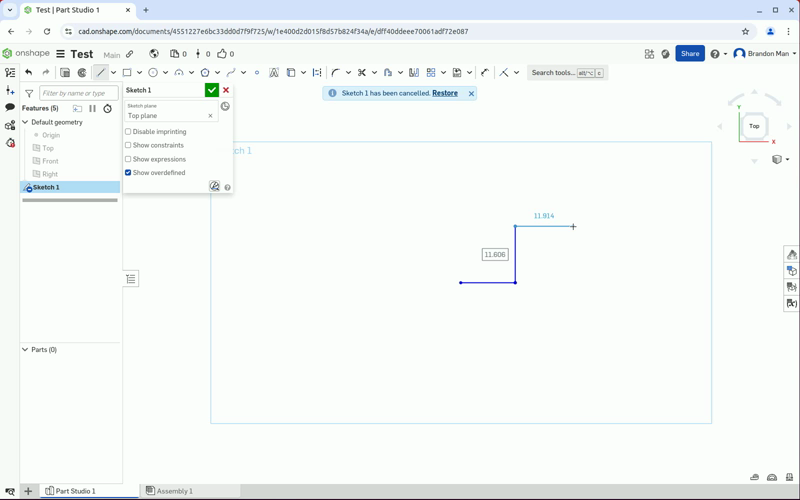
click(573, 226)
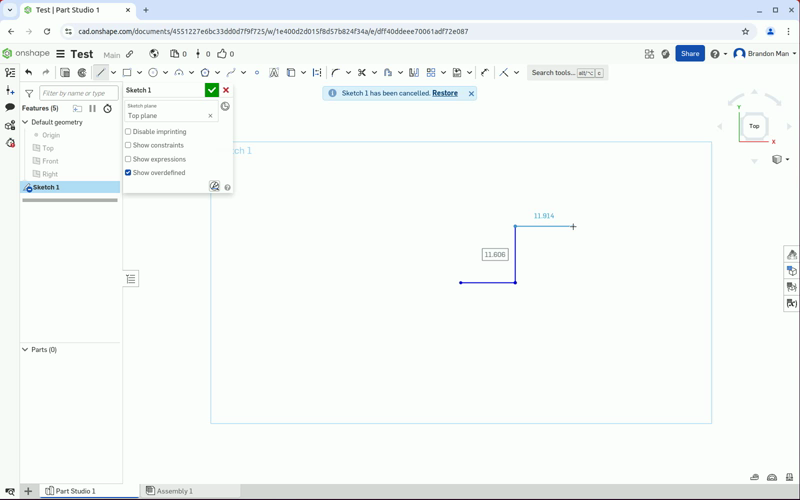
key_up(shift)
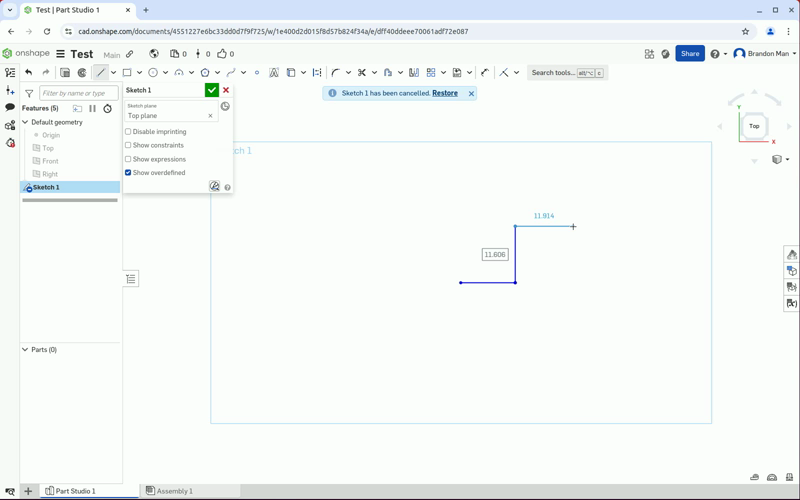
key_down(shift)
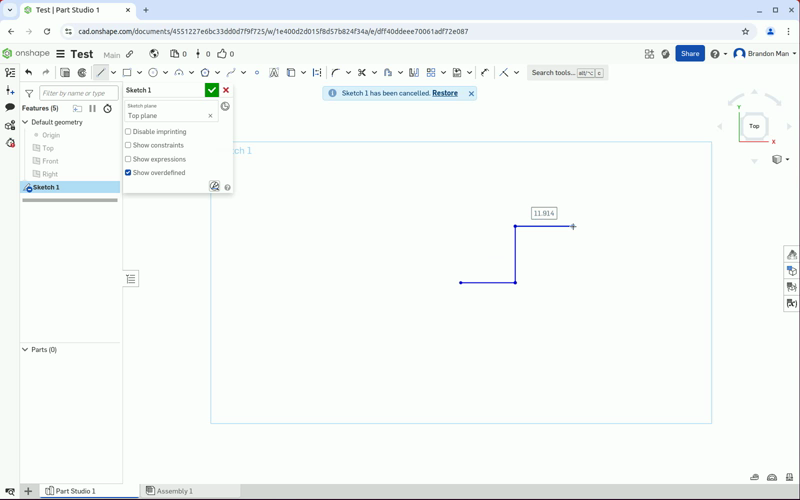
mouse_move(589, 226)
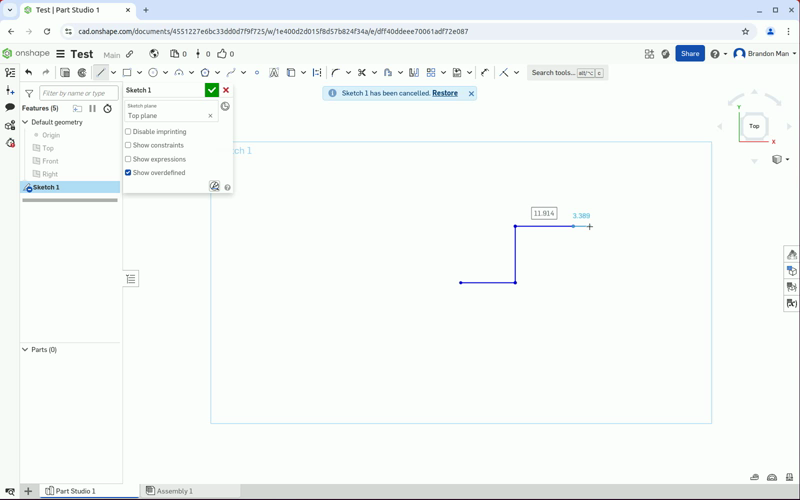
mouse_move(573, 170)
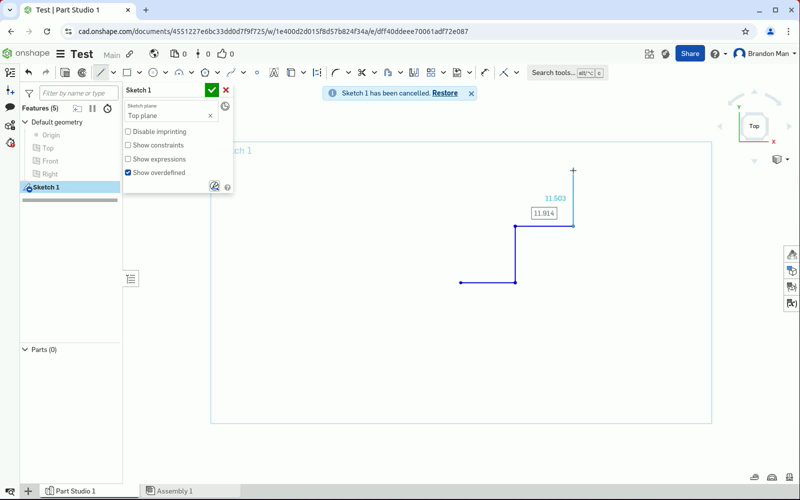
click(573, 170)
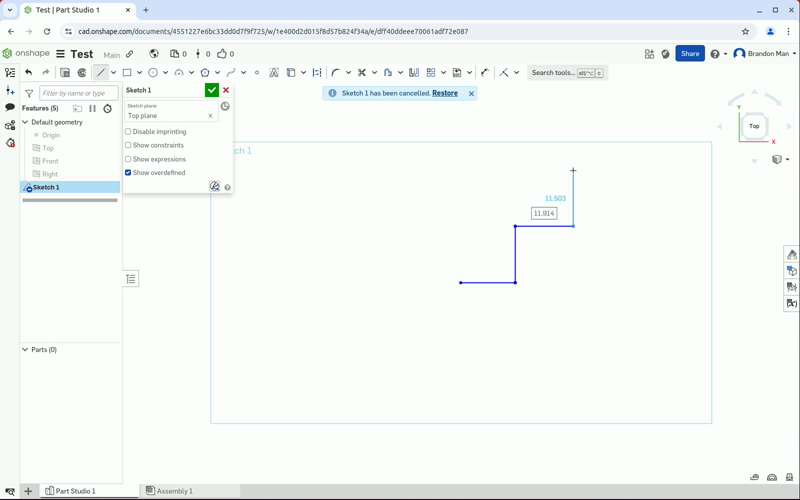
key_up(shift)
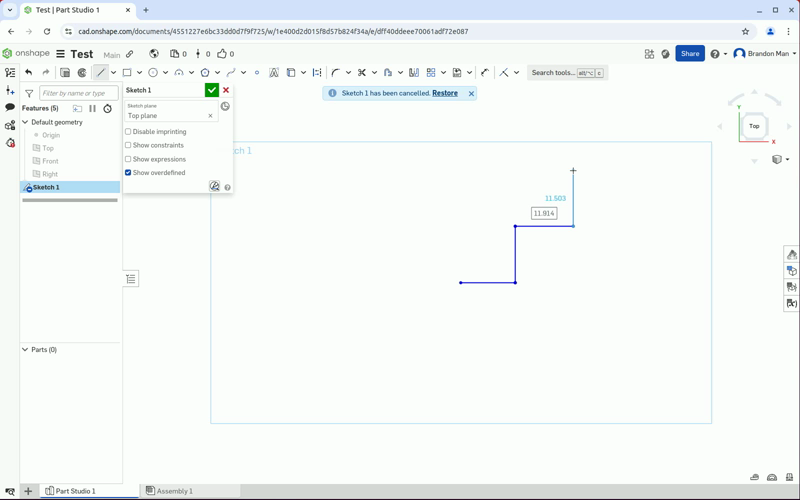
key_down(shift)
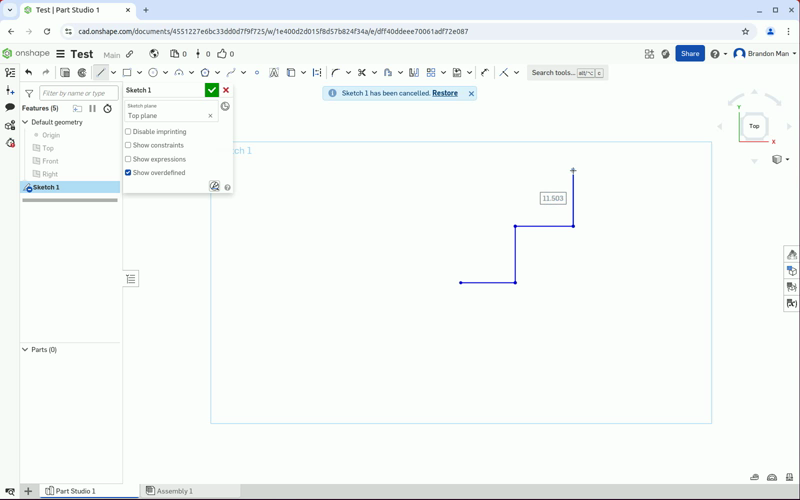
mouse_move(460, 170)
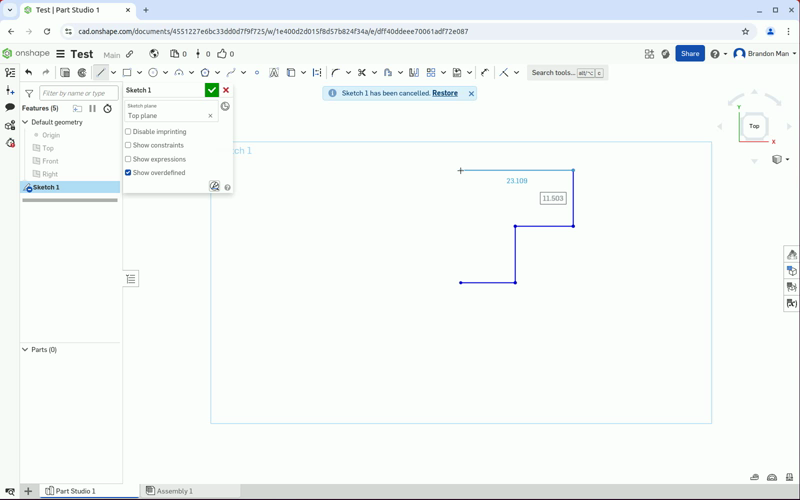
click(460, 170)
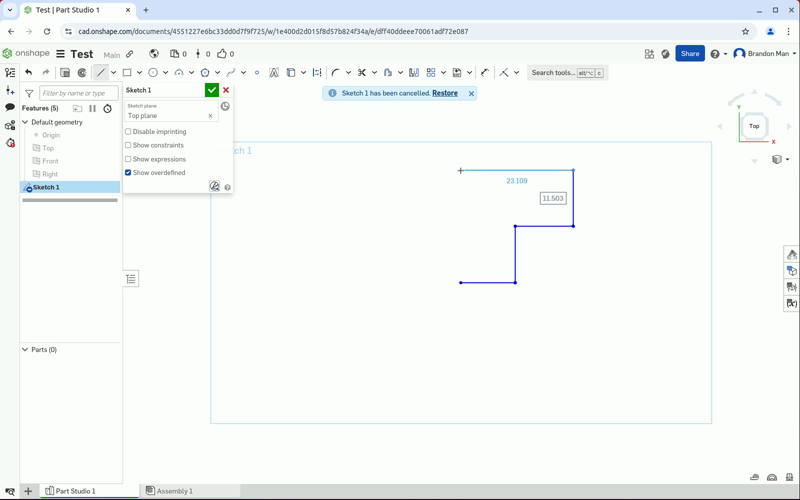
key_up(shift)
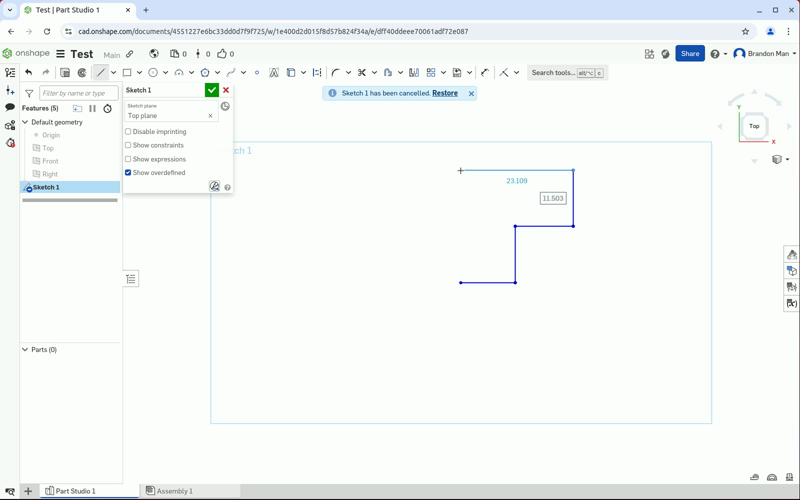
key_down(shift)
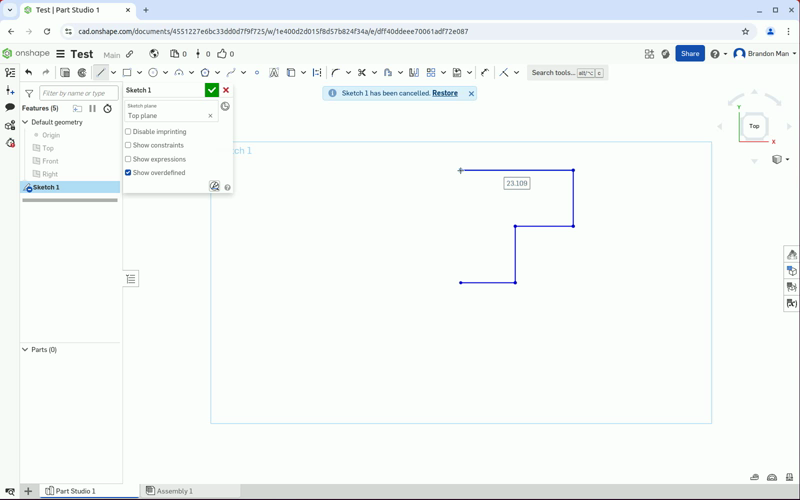
mouse_move(460, 282)
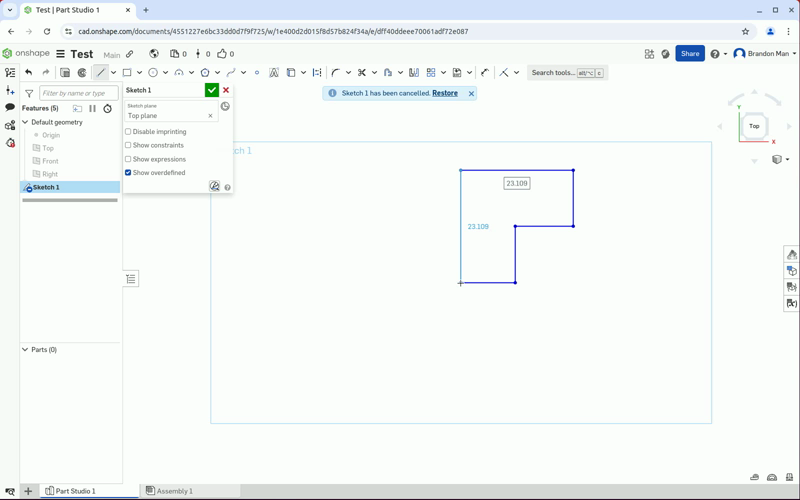
key_up(shift)
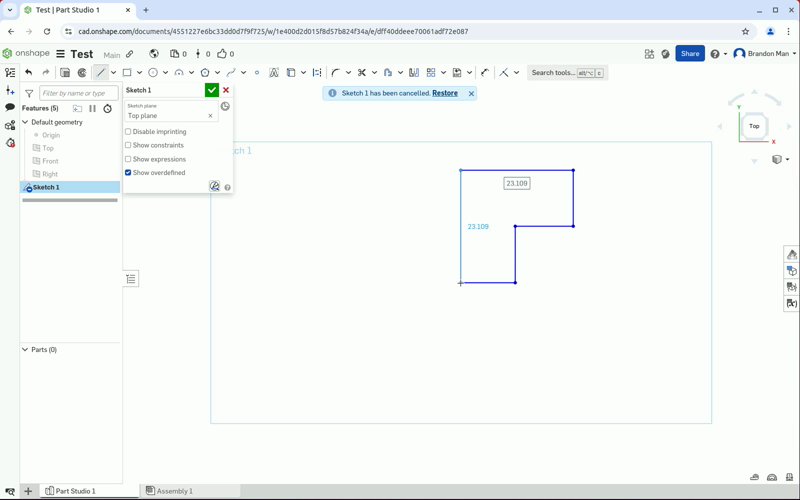
click(460, 282)
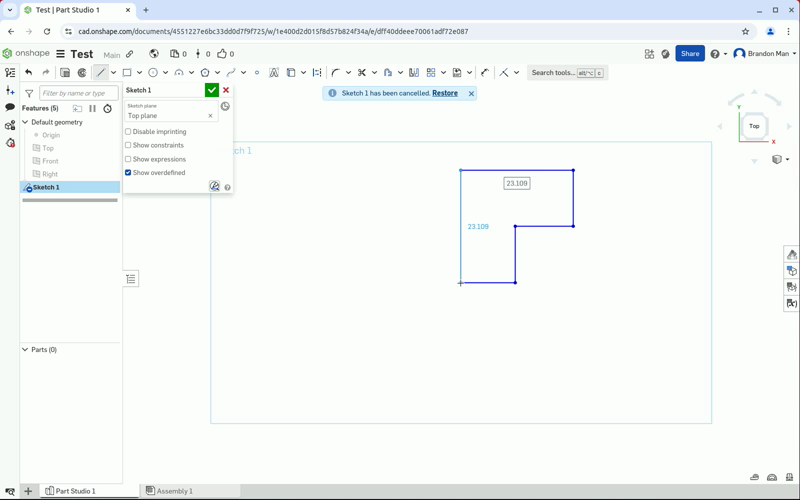
key(esc)
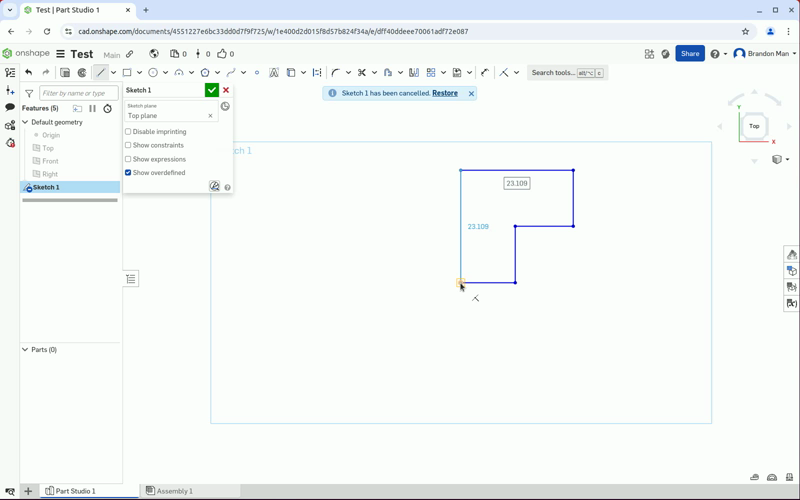
mouse_move(512, 177)
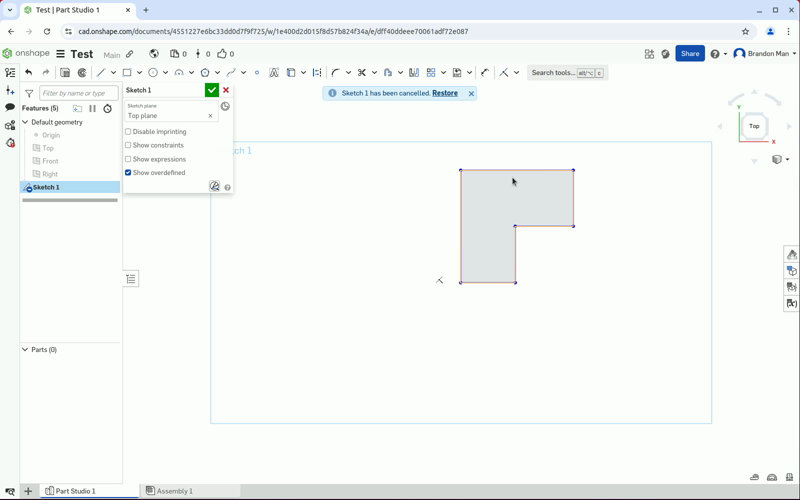
click(512, 177)
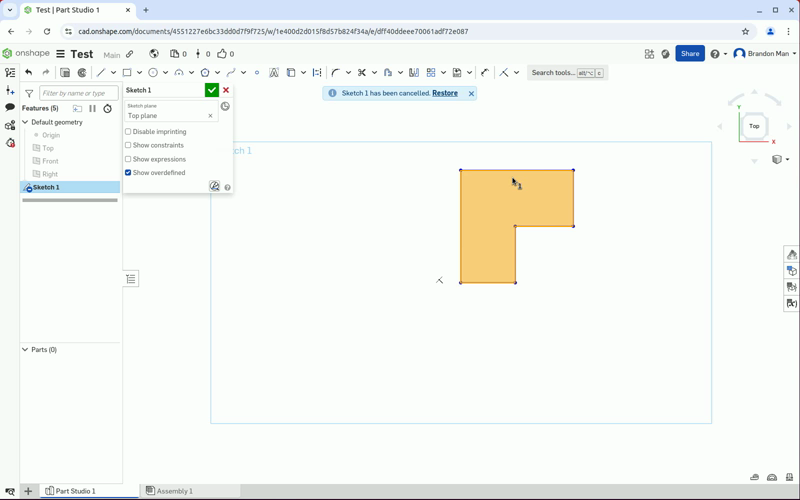
mouse_move(73, 352)
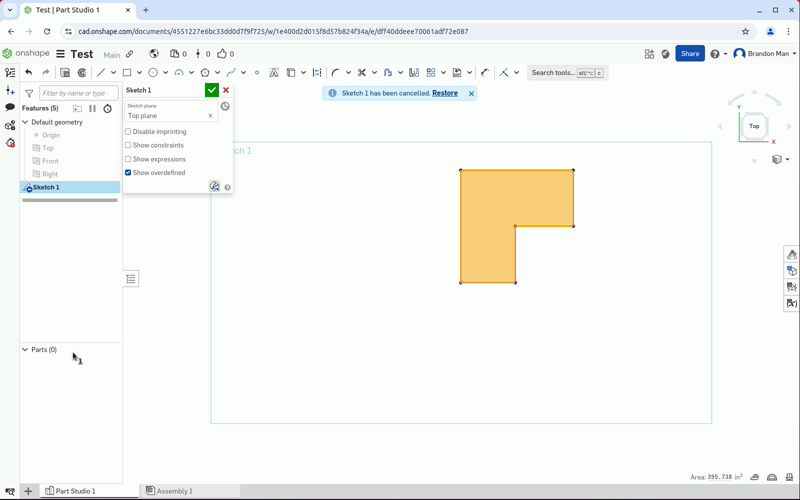
key(shift+y)
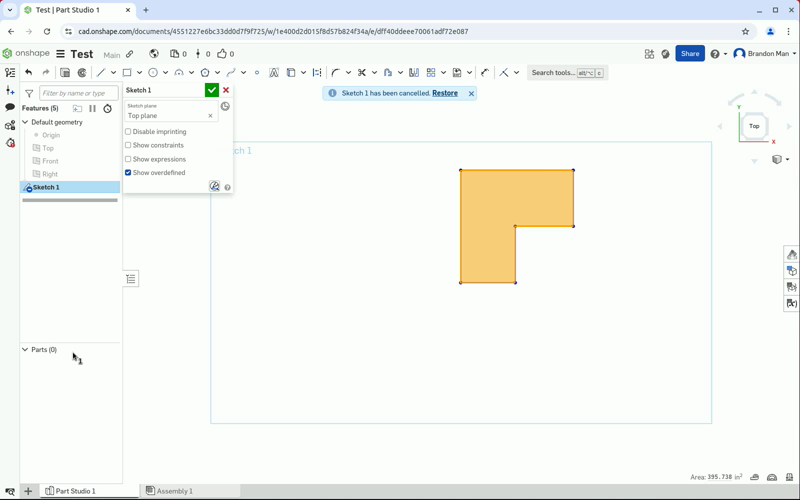
key(shift+e)
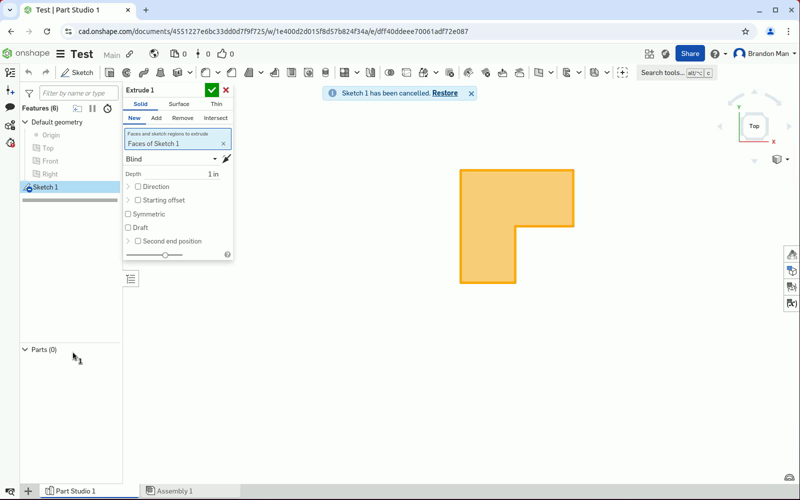
mouse_move(143, 106)
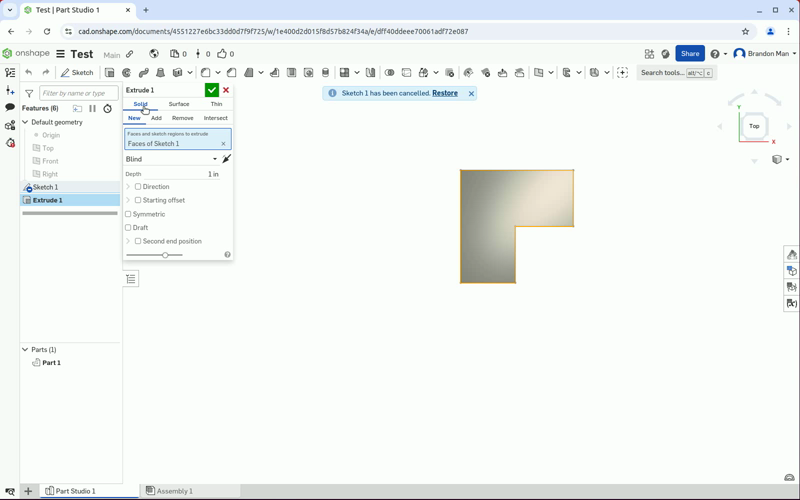
click(143, 106)
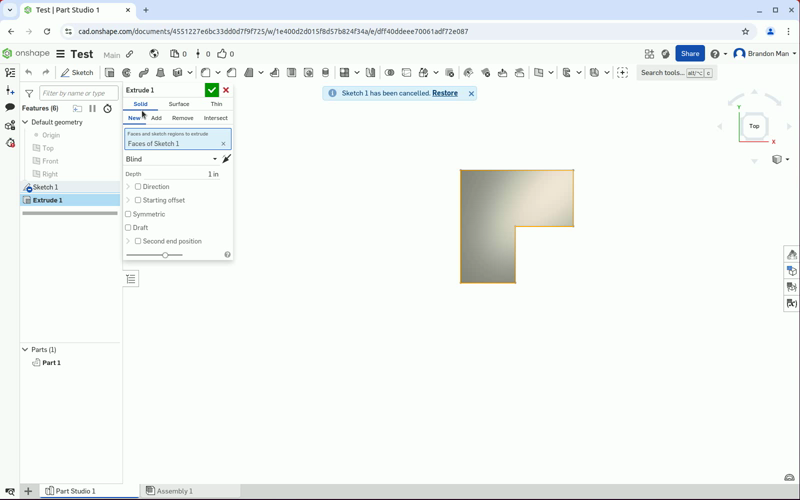
mouse_move(137, 120)
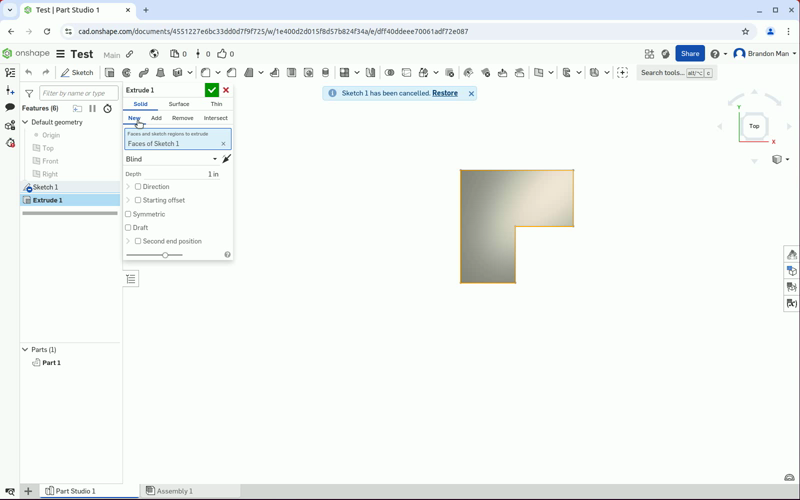
click(137, 120)
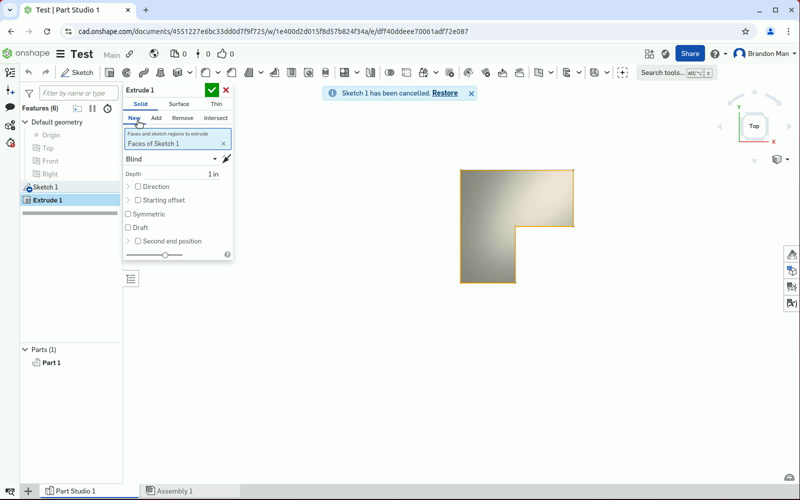
key(tab, 4)
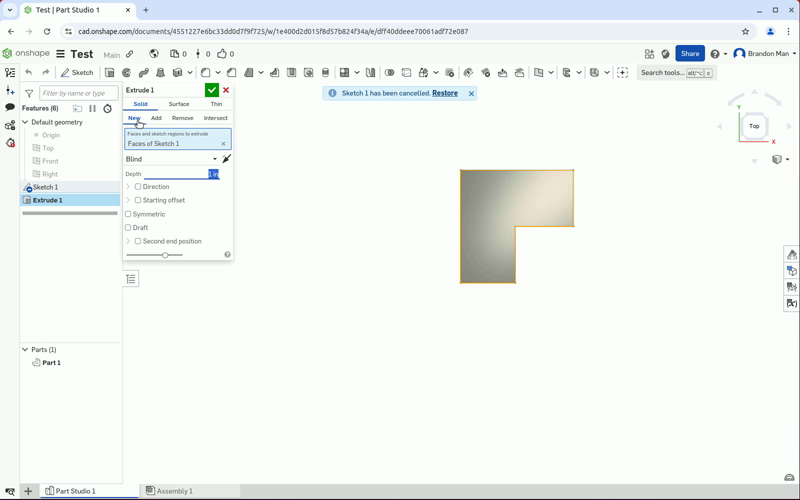
text(11.554)
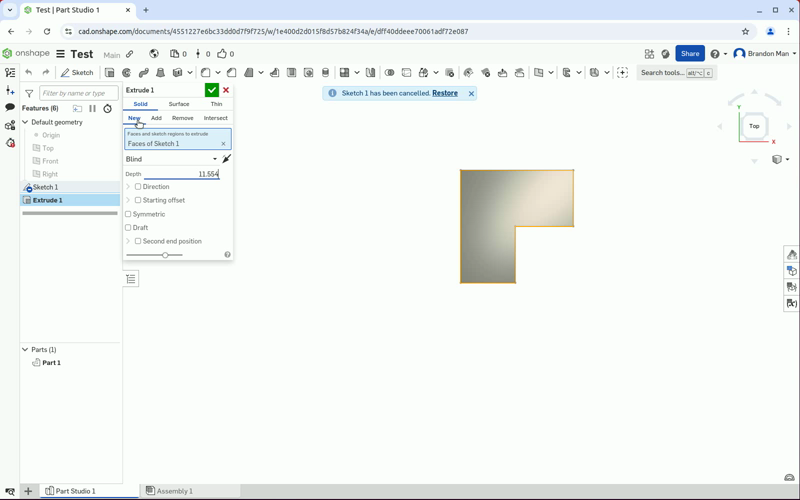
key(enter)
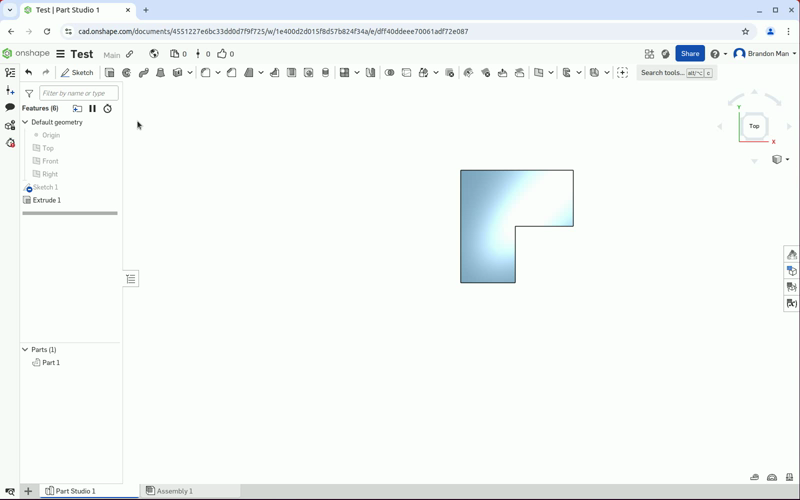
key(shift+h)
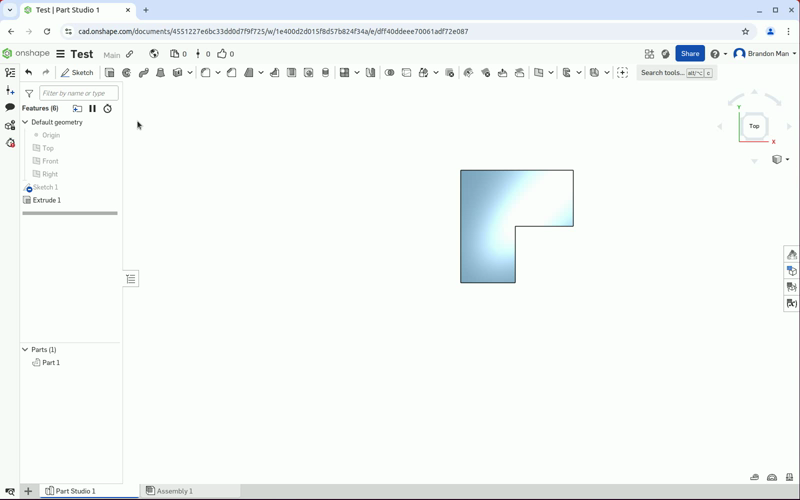
key(shift+h)
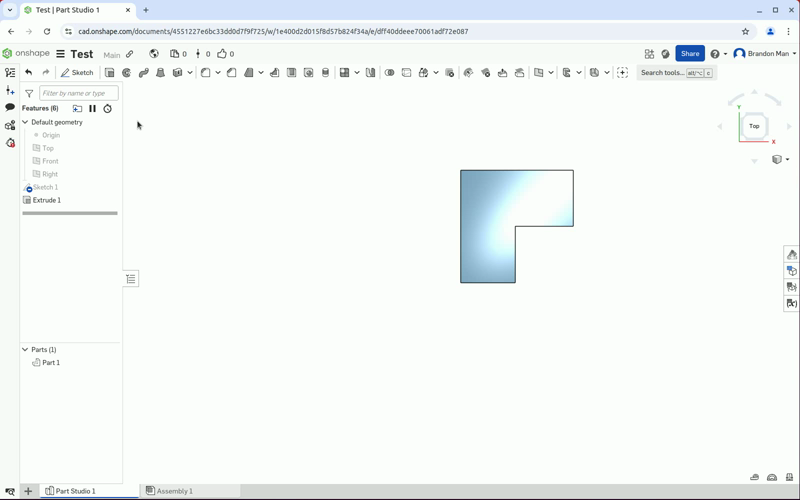
mouse_move(73, 189)
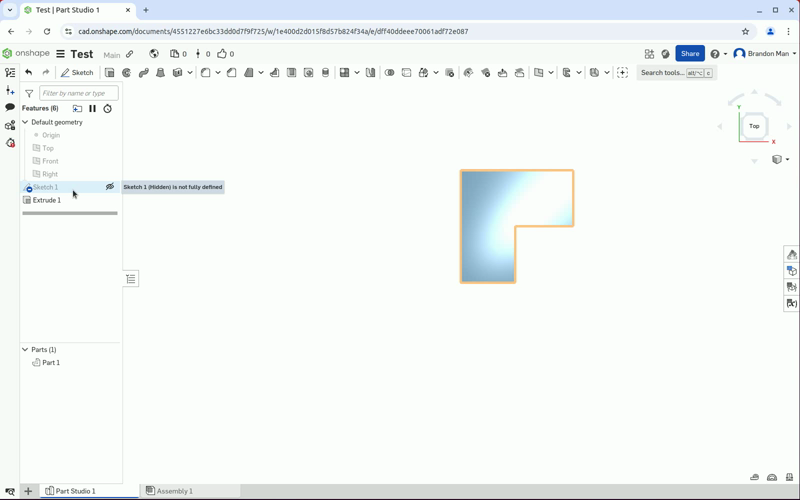
click(73, 189)
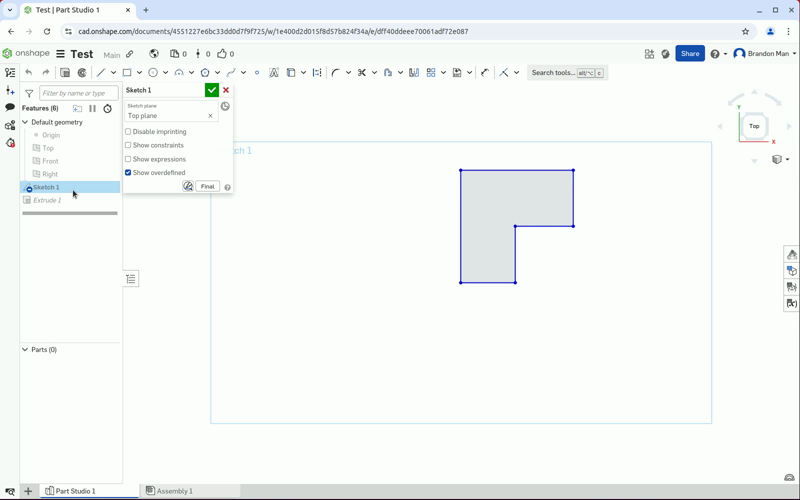
mouse_move(229, 92)
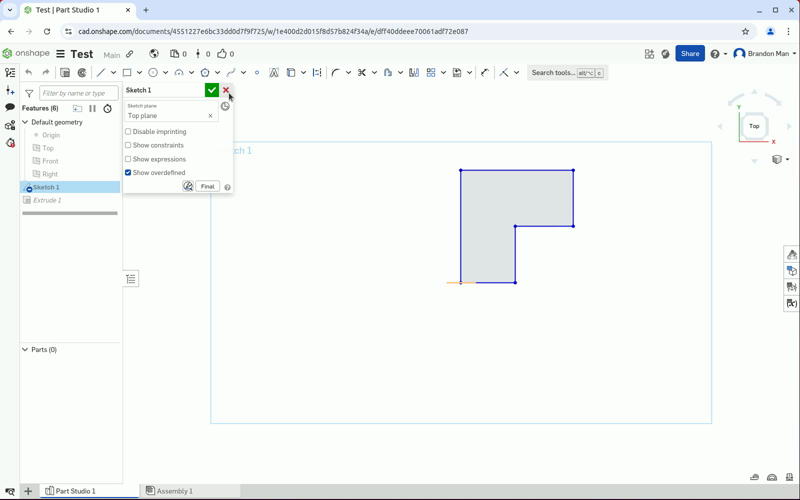
click(229, 92)
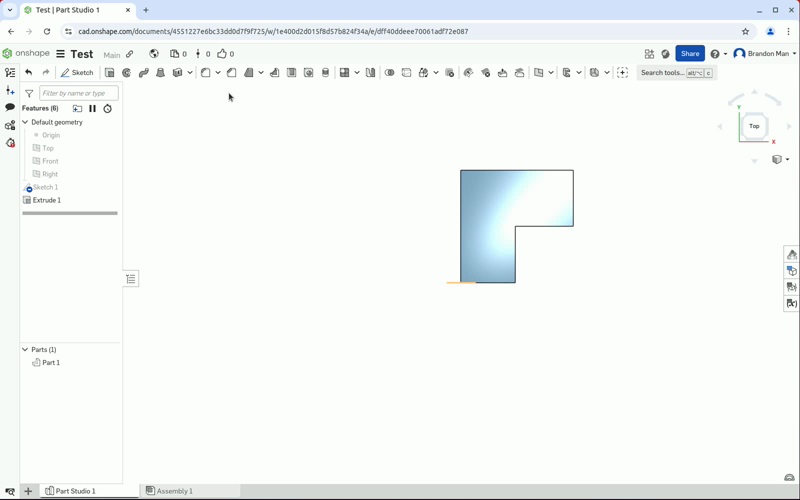
mouse_move(541, 75)
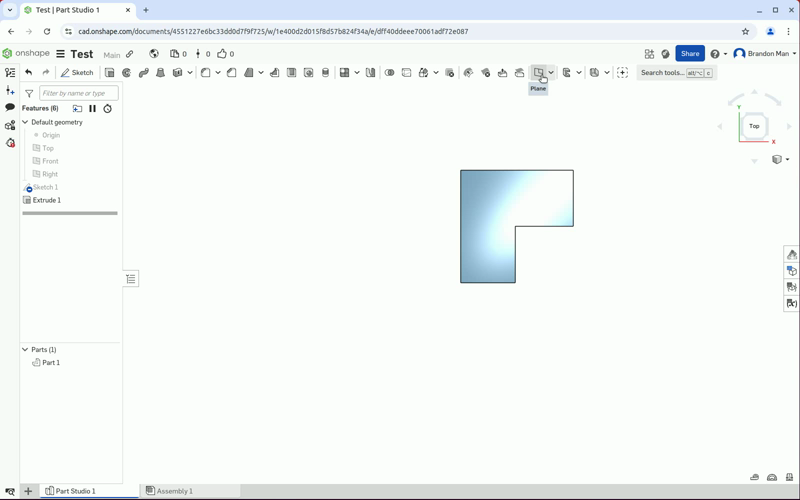
click(541, 75)
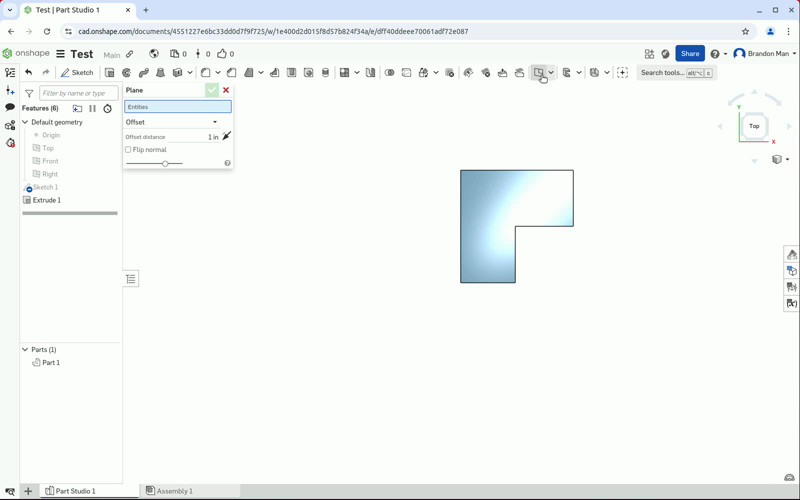
mouse_move(73, 150)
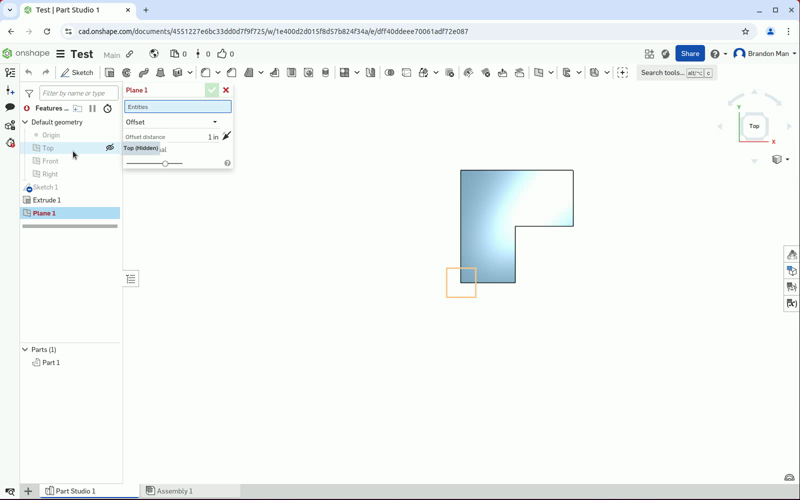
click(73, 150)
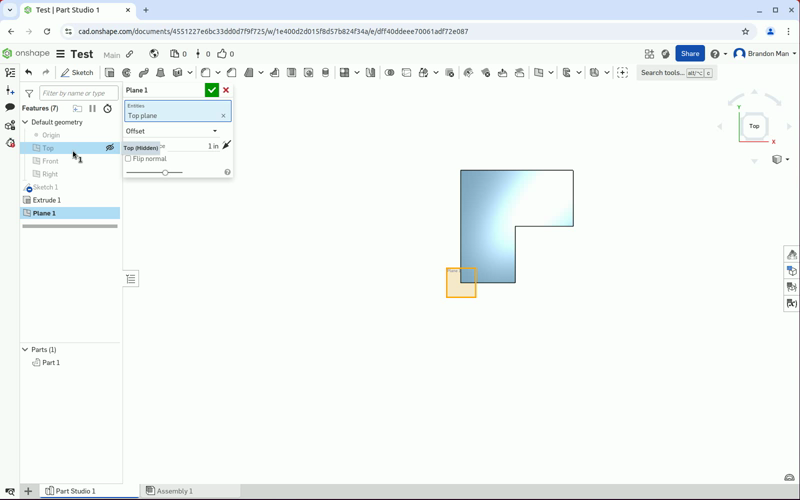
key(tab, 2)
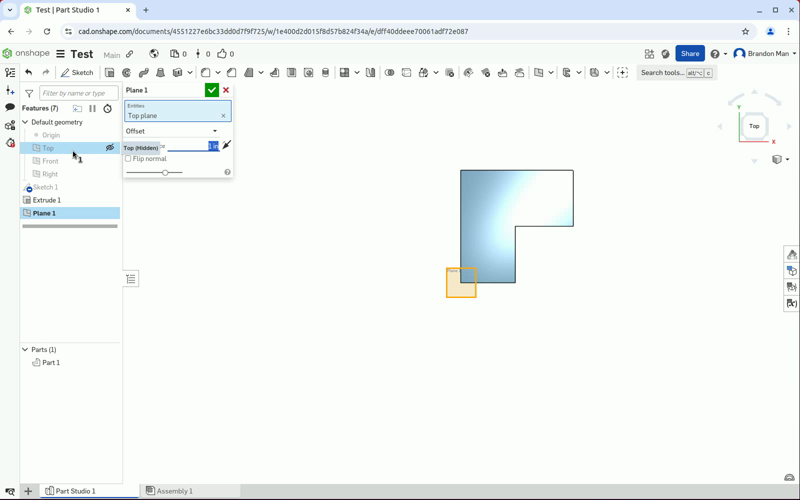
text(11.554)
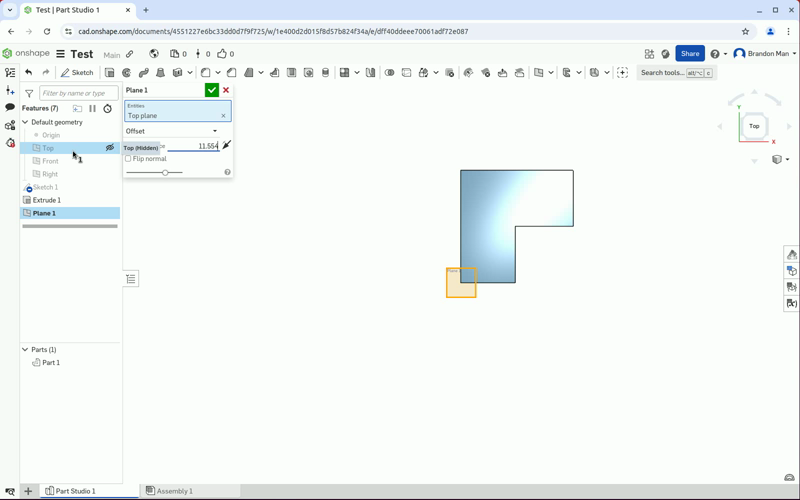
key(enter, 2)
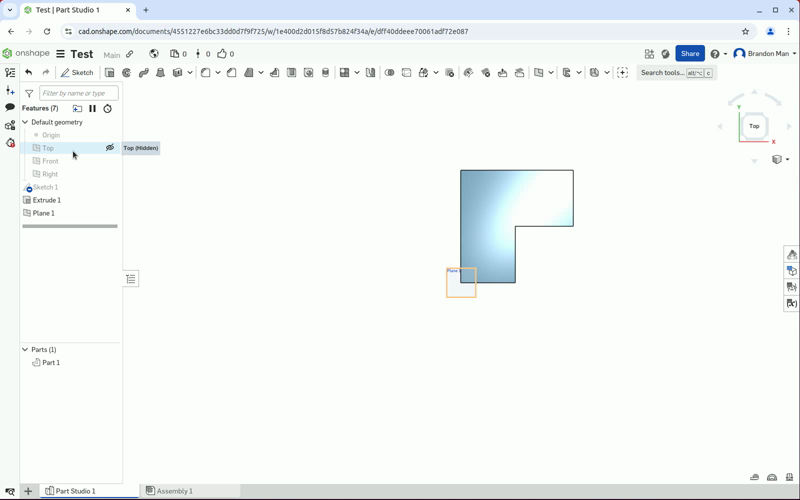
key(shift+s)
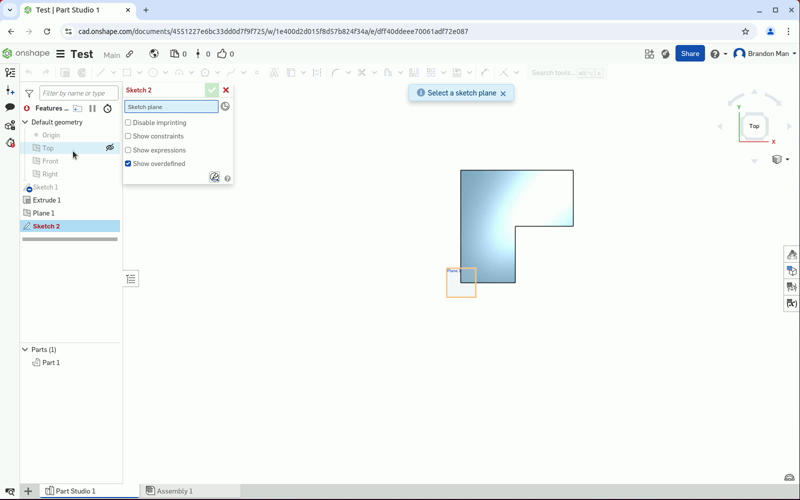
mouse_move(73, 215)
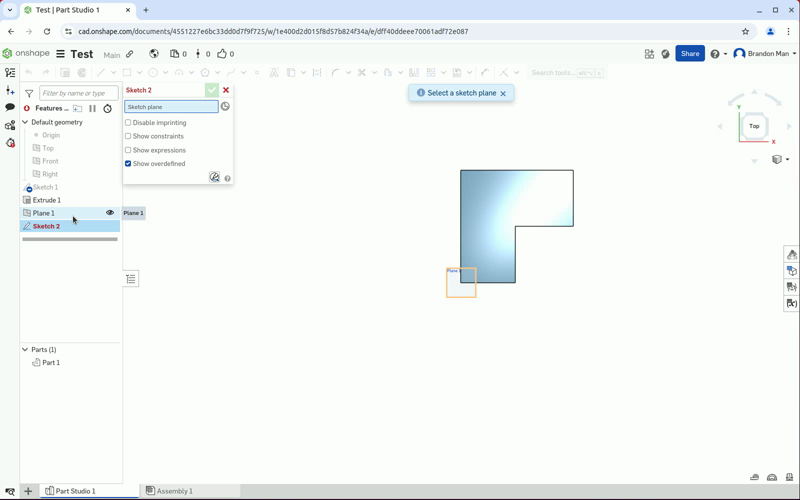
click(73, 215)
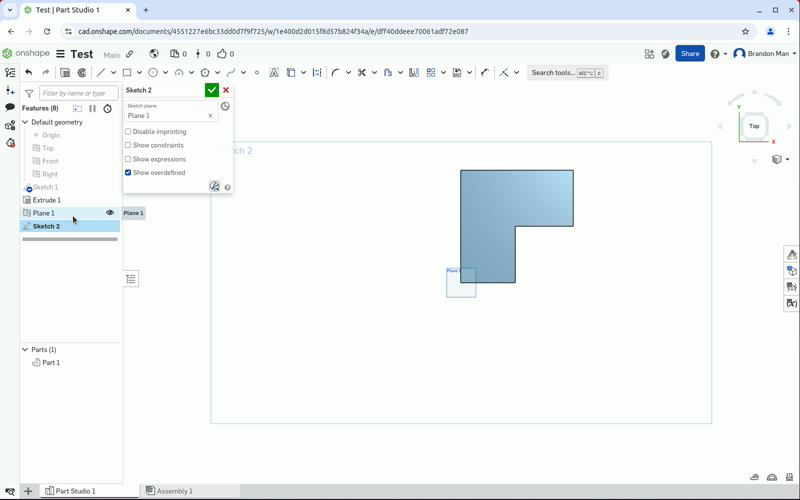
mouse_move(73, 352)
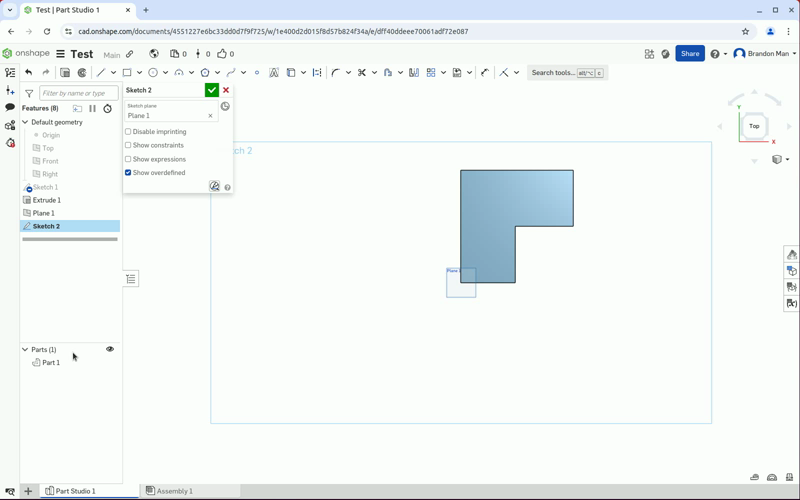
key(y)
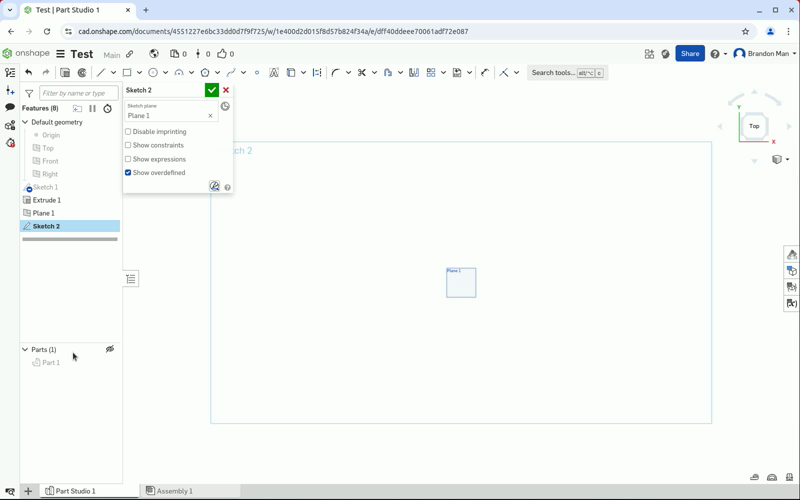
key(l)
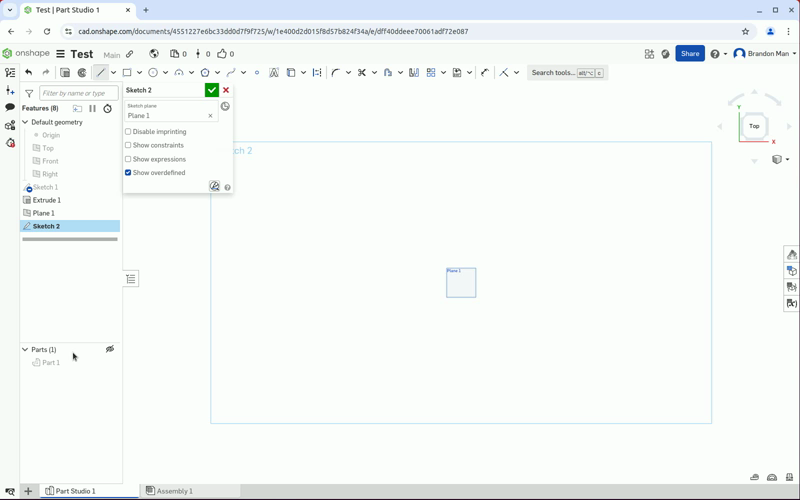
key_down(shift)
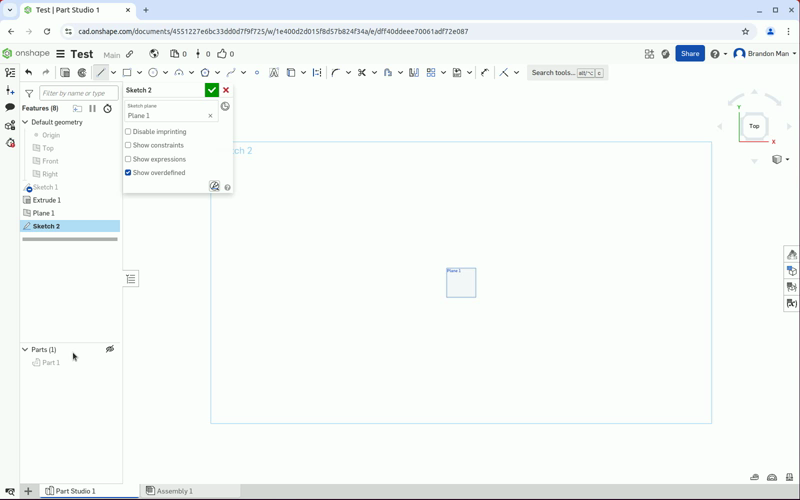
mouse_move(516, 226)
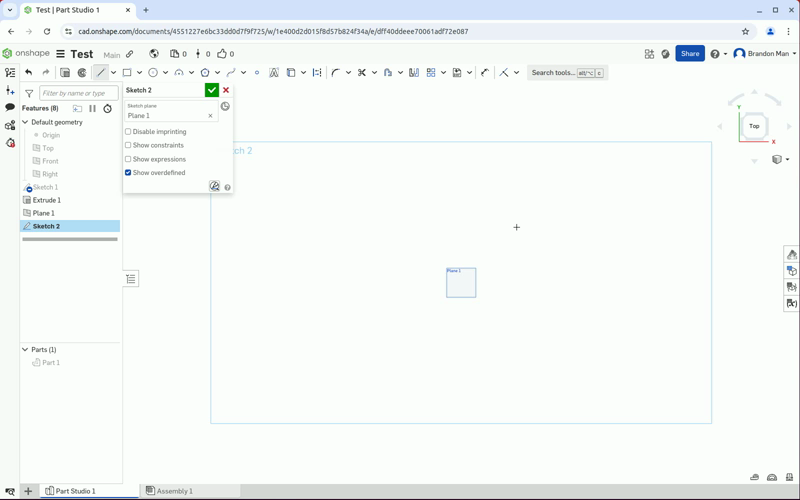
click(516, 226)
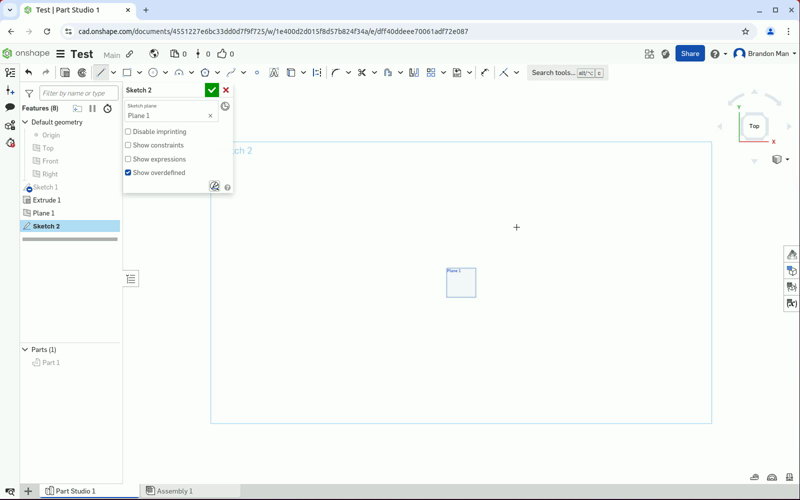
key_up(shift)
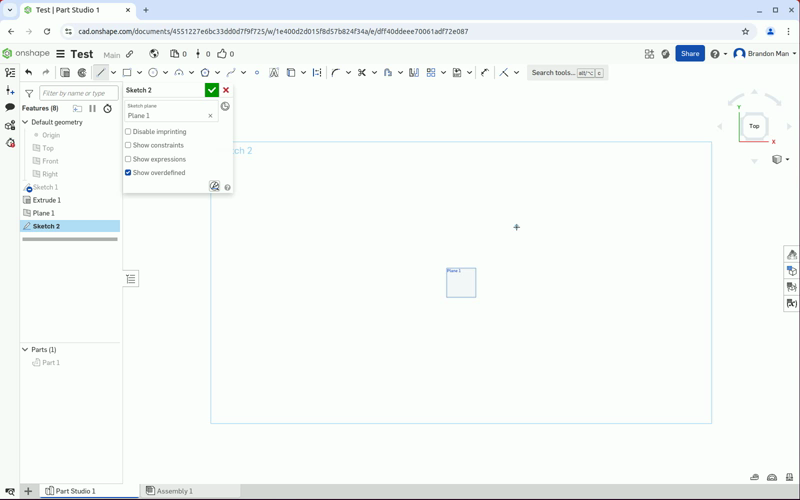
key_down(shift)
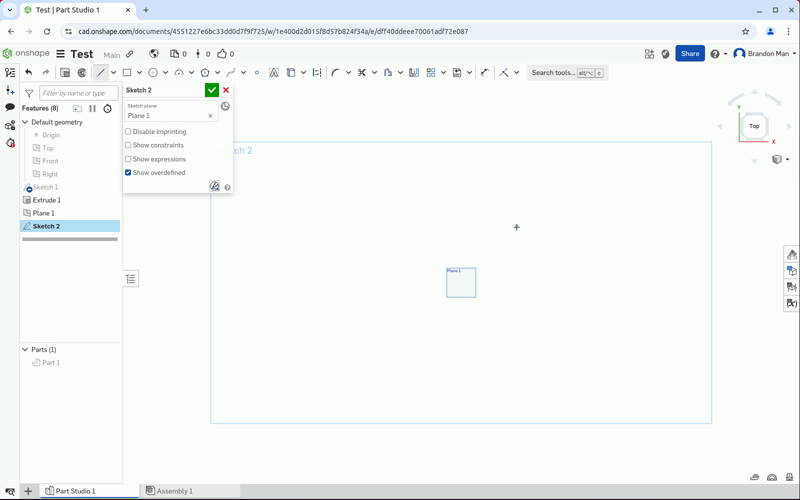
mouse_move(546, 226)
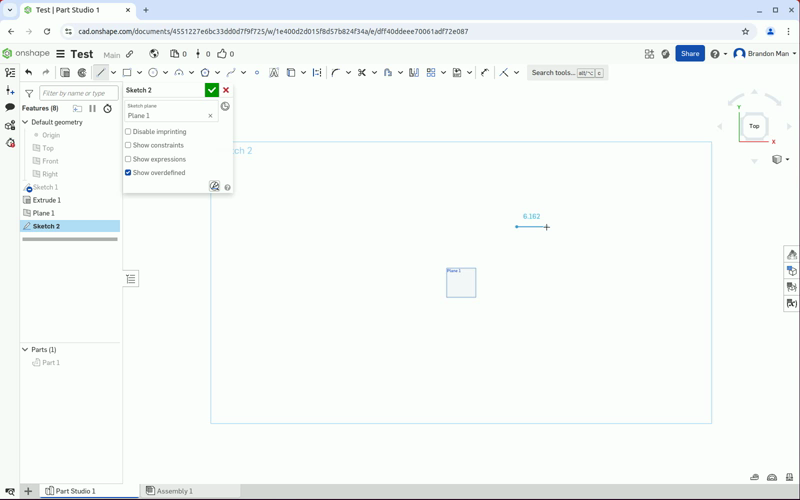
mouse_move(573, 226)
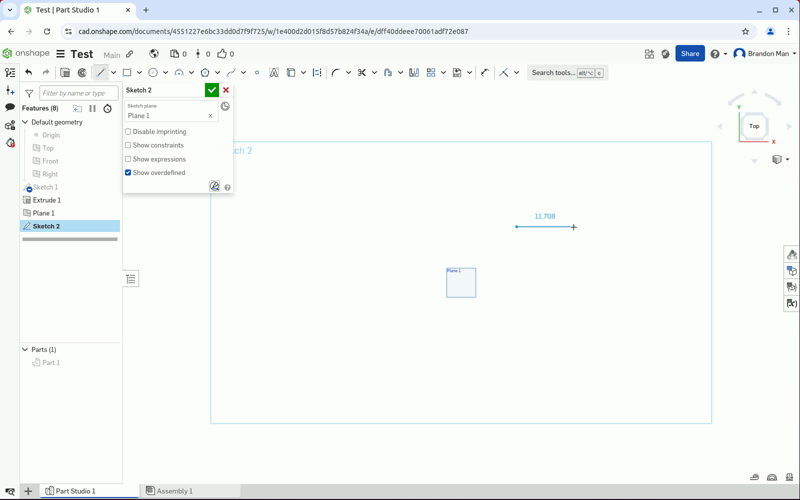
click(573, 226)
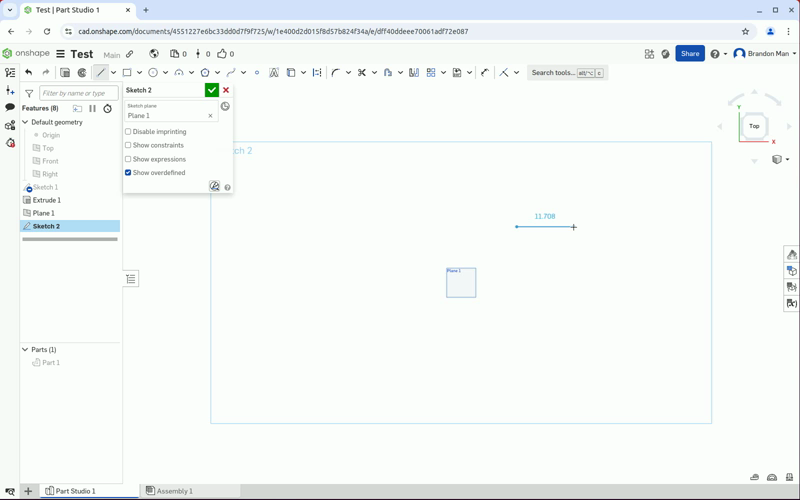
key_up(shift)
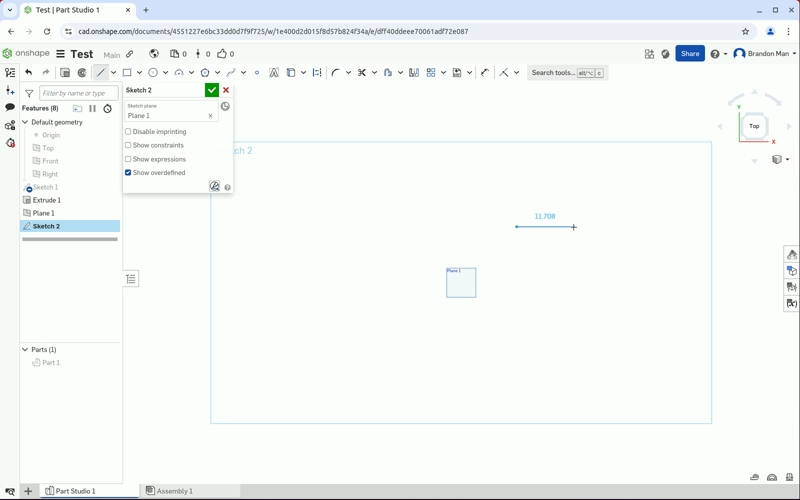
key_down(shift)
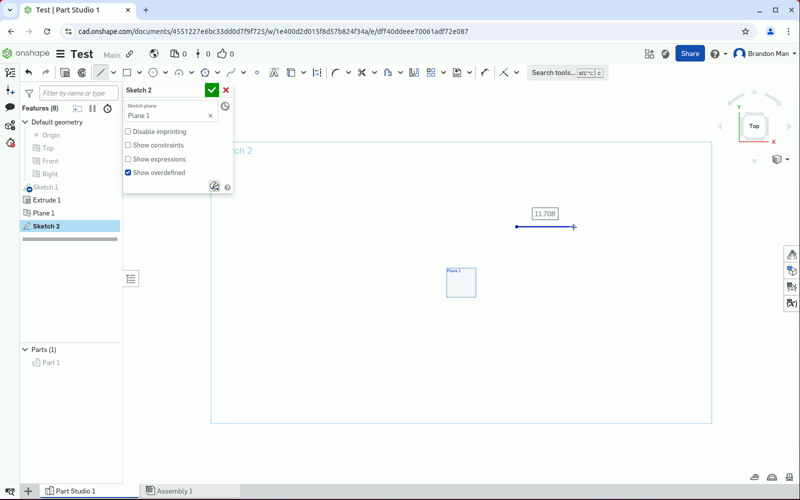
mouse_move(589, 226)
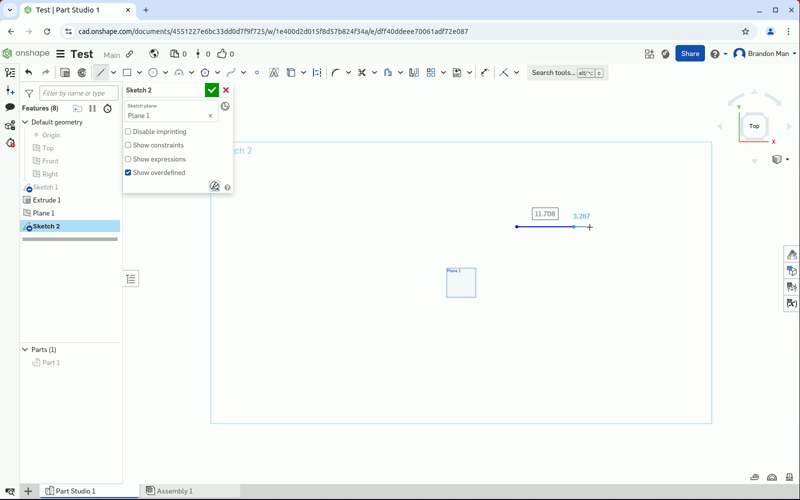
mouse_move(573, 169)
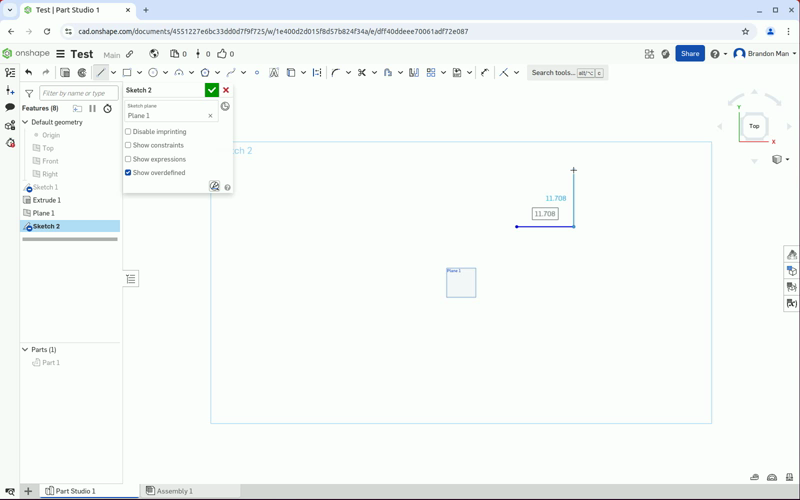
click(573, 169)
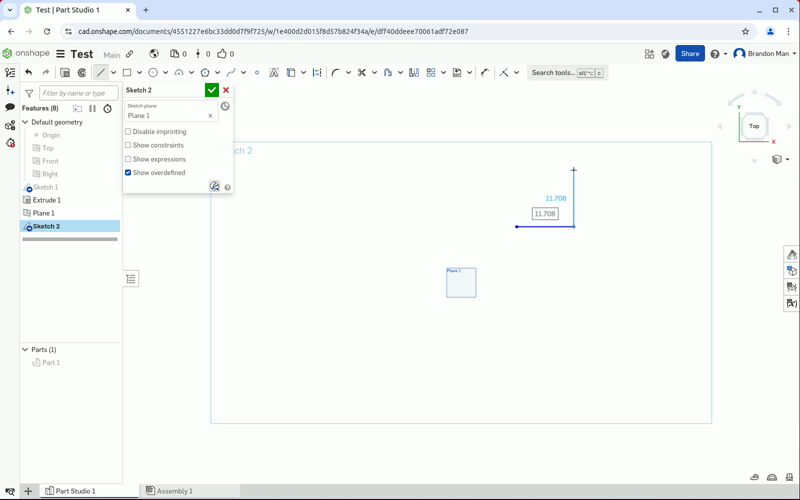
key_up(shift)
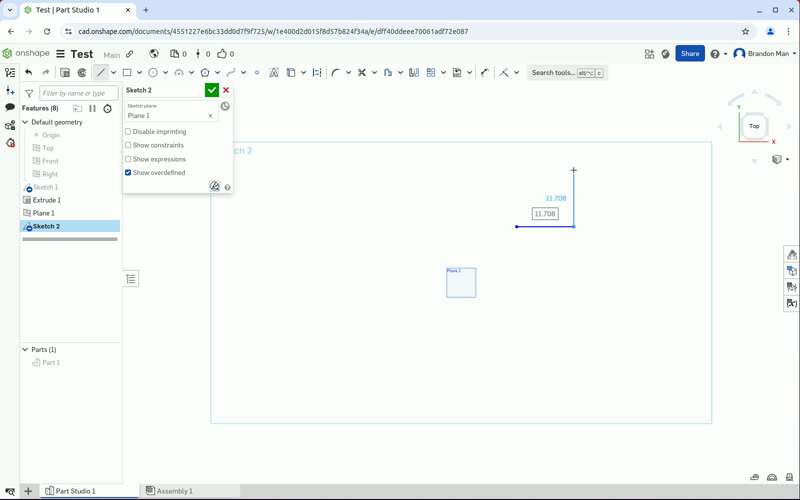
key_down(shift)
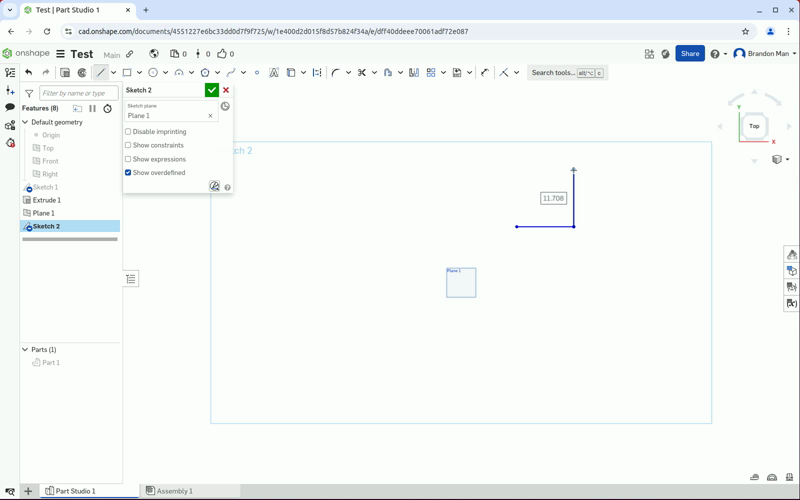
mouse_move(589, 169)
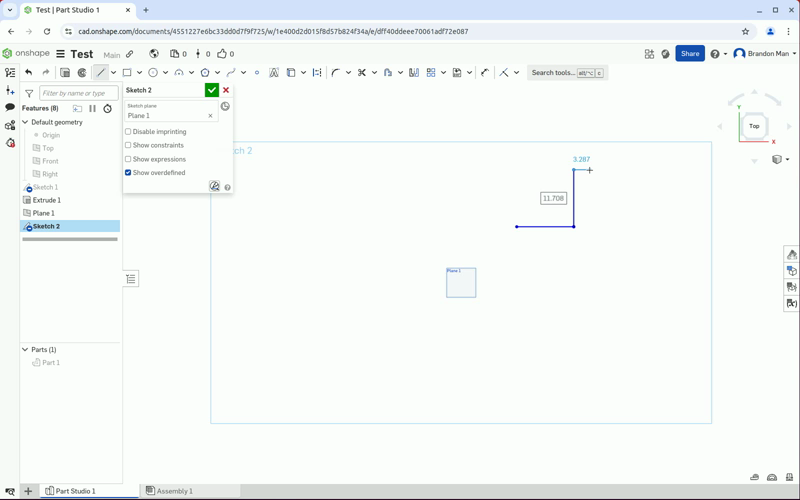
mouse_move(516, 169)
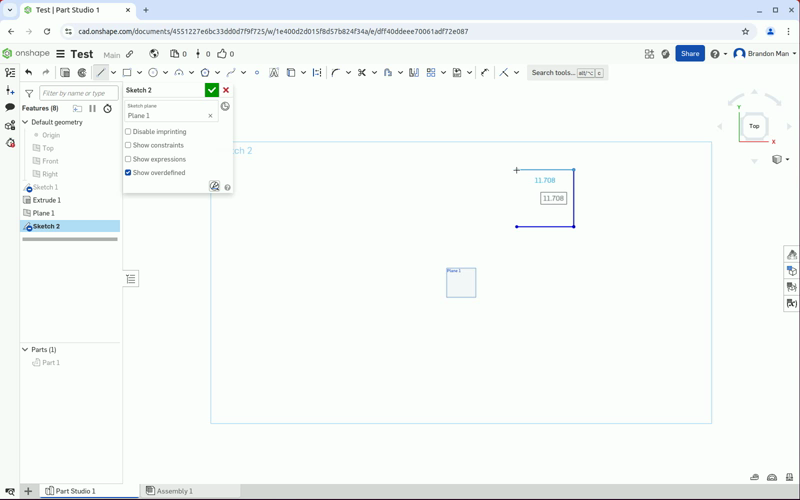
click(516, 169)
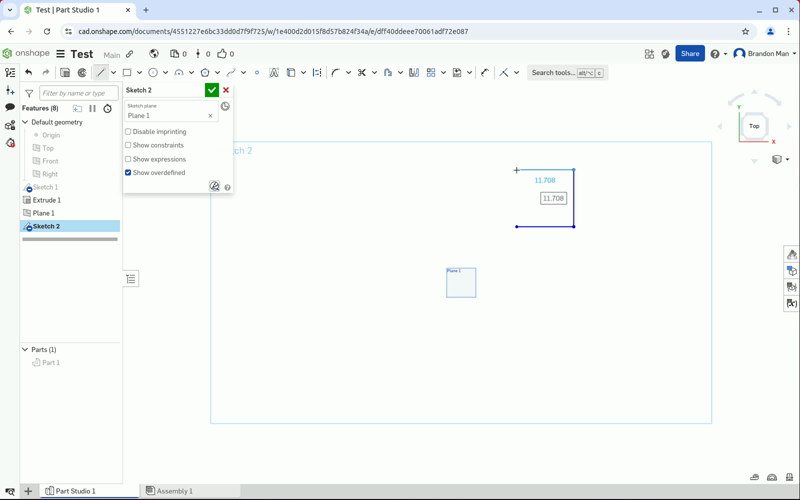
key_up(shift)
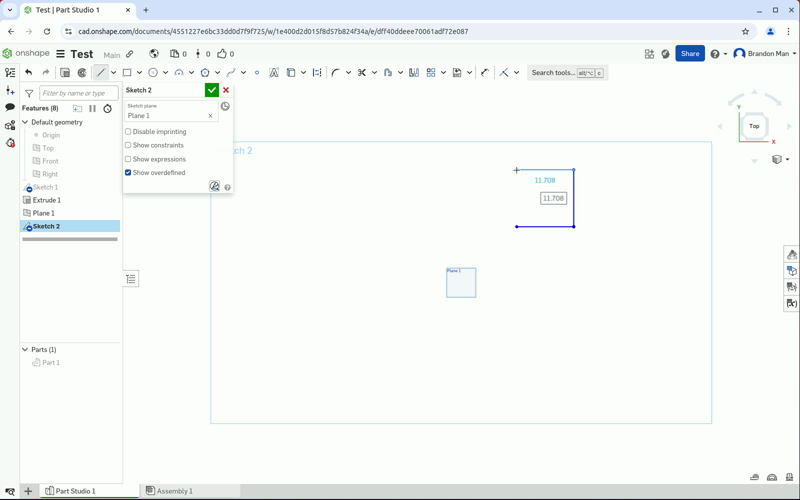
mouse_move(546, 169)
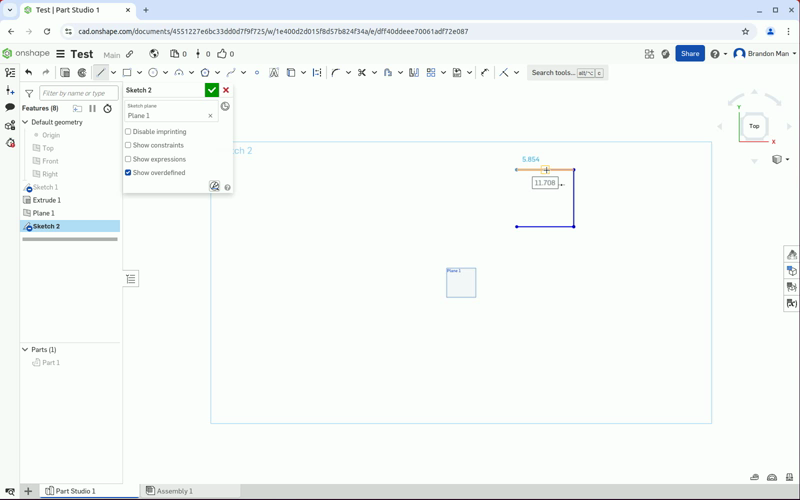
key_down(shift)
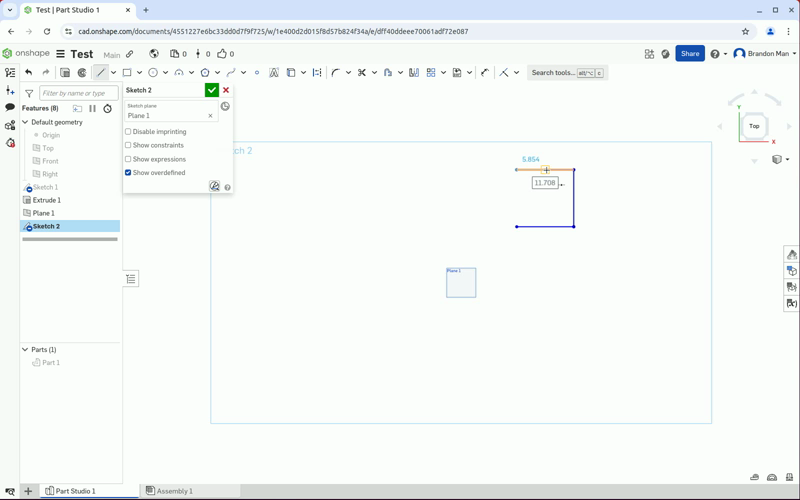
mouse_move(516, 226)
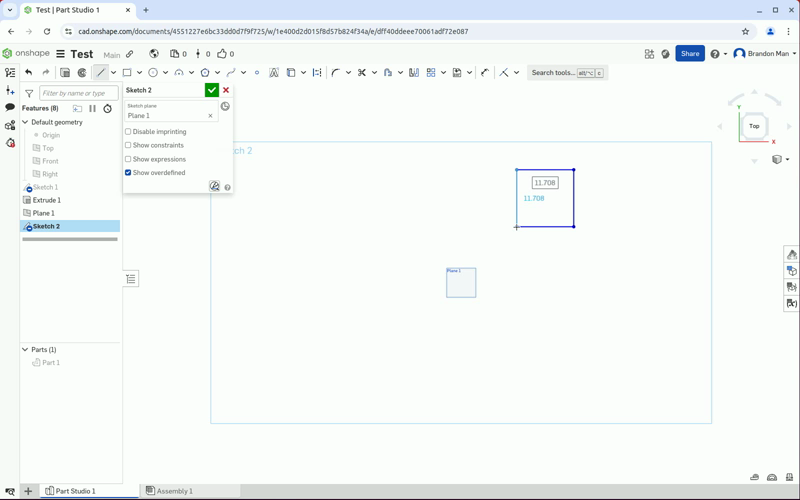
key_up(shift)
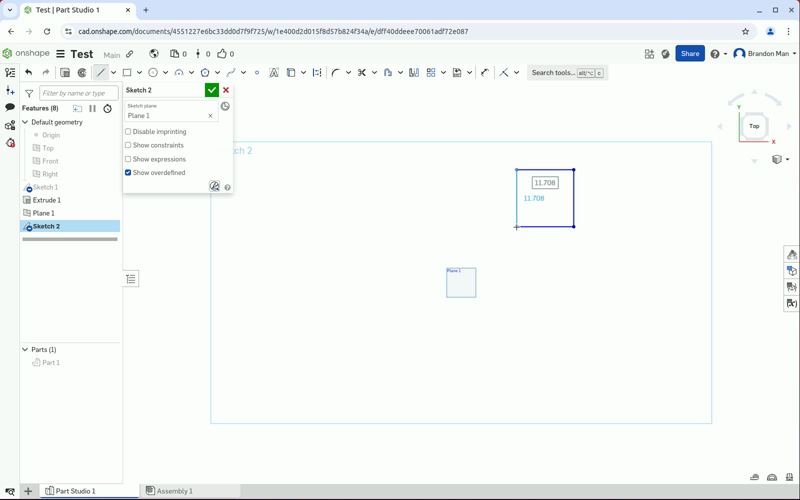
click(516, 226)
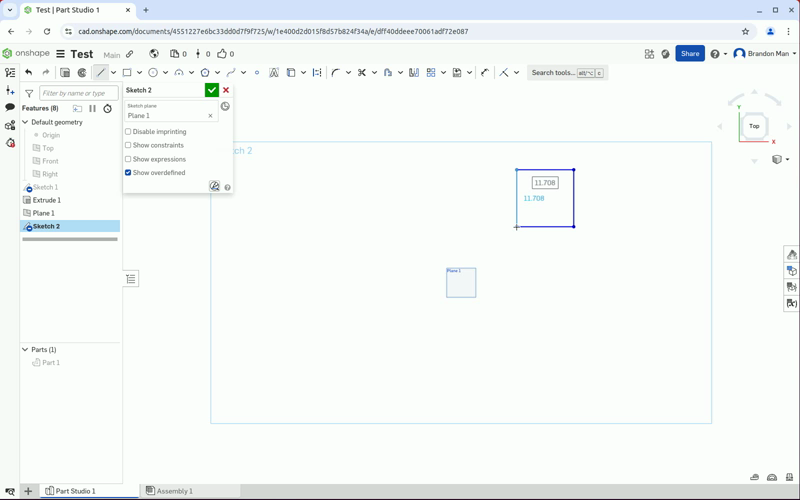
key(esc)
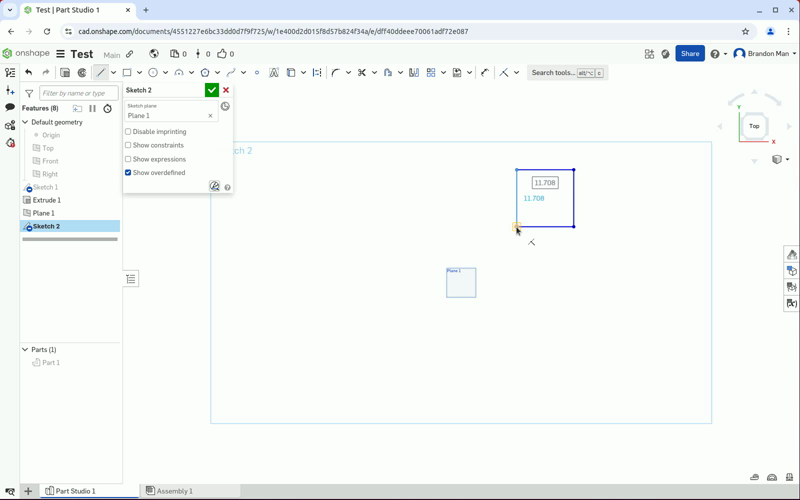
mouse_move(532, 176)
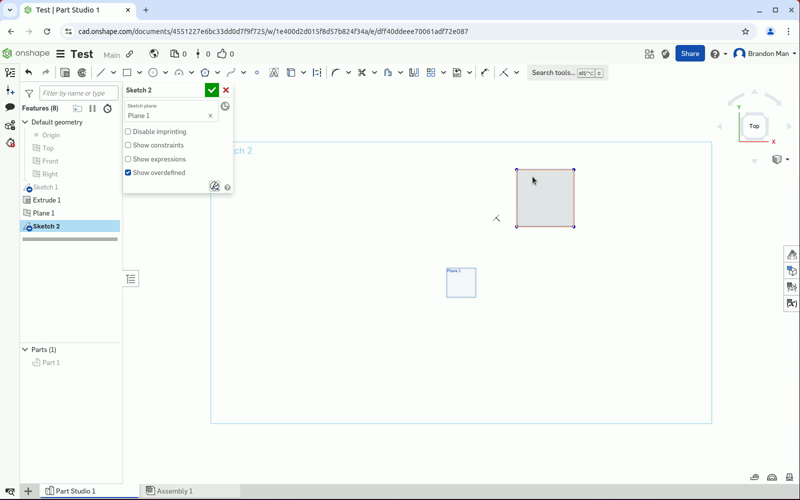
click(532, 176)
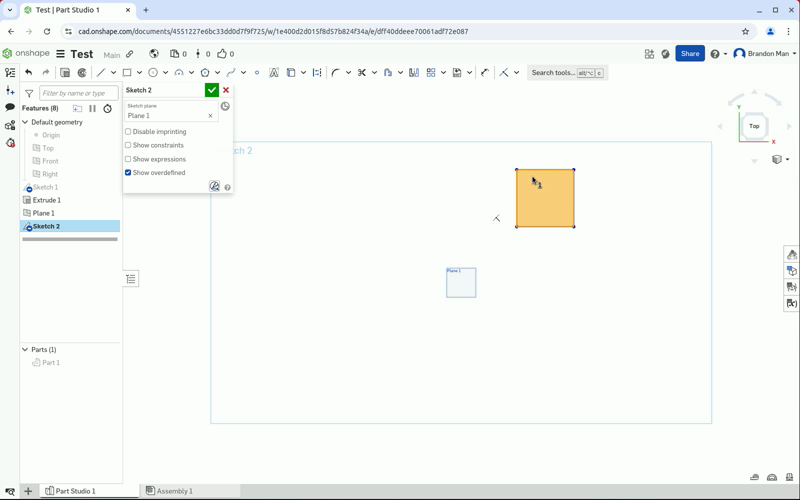
mouse_move(73, 352)
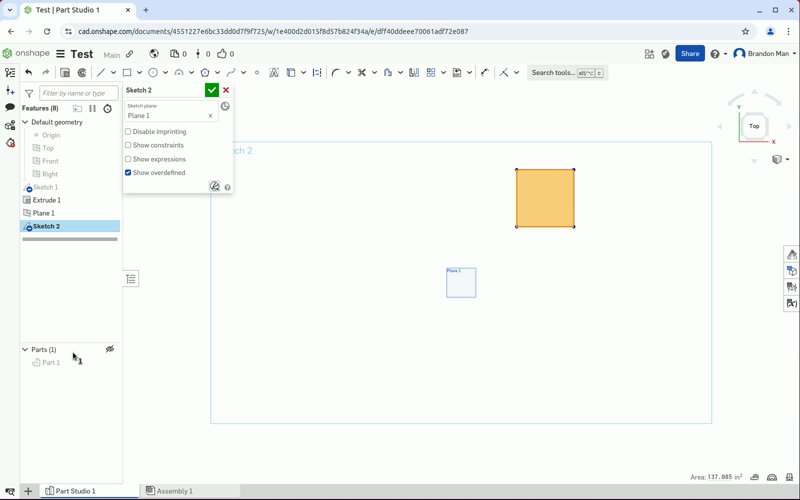
key(shift+y)
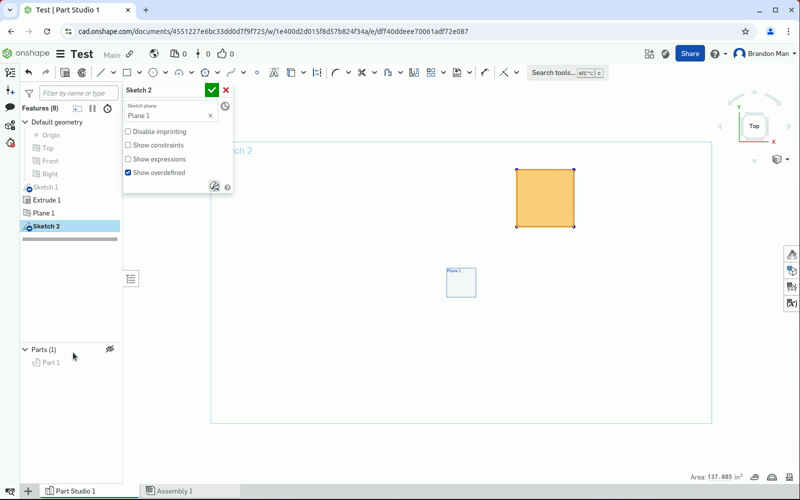
key(shift+e)
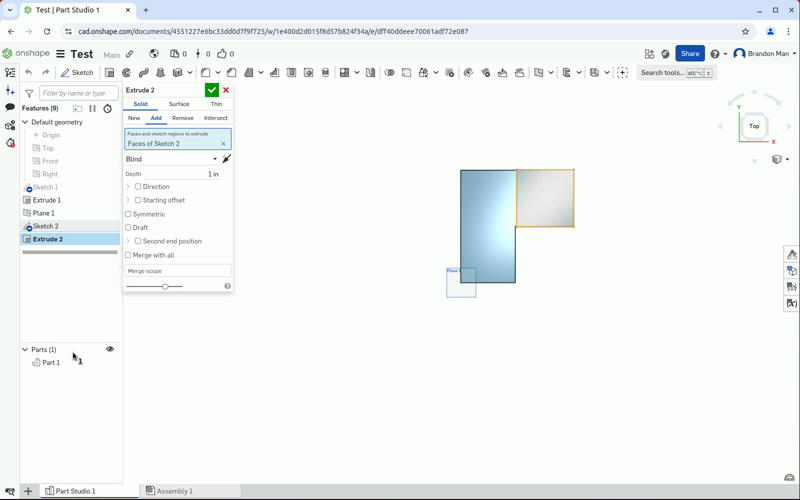
mouse_move(143, 106)
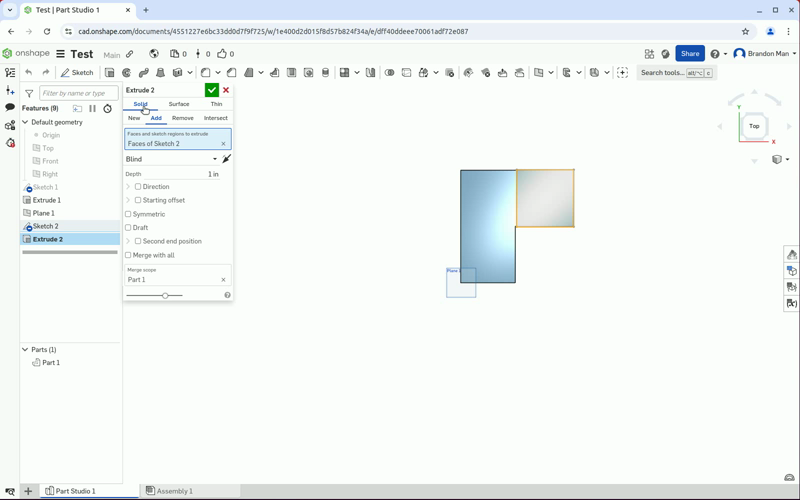
click(143, 106)
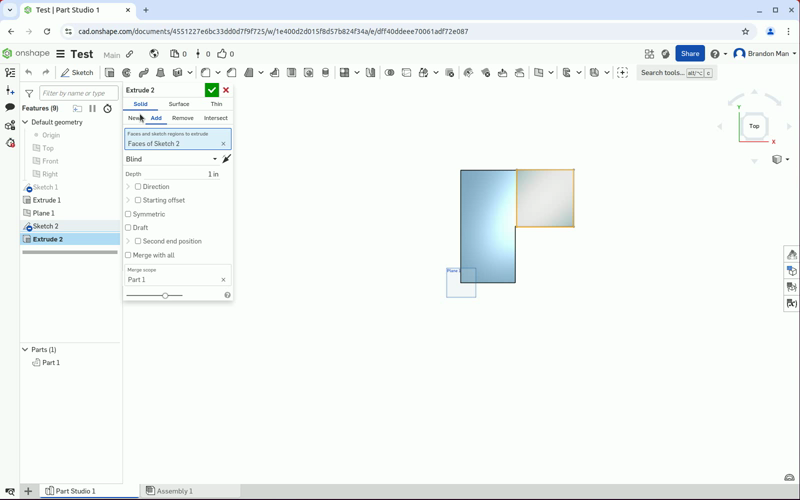
mouse_move(137, 120)
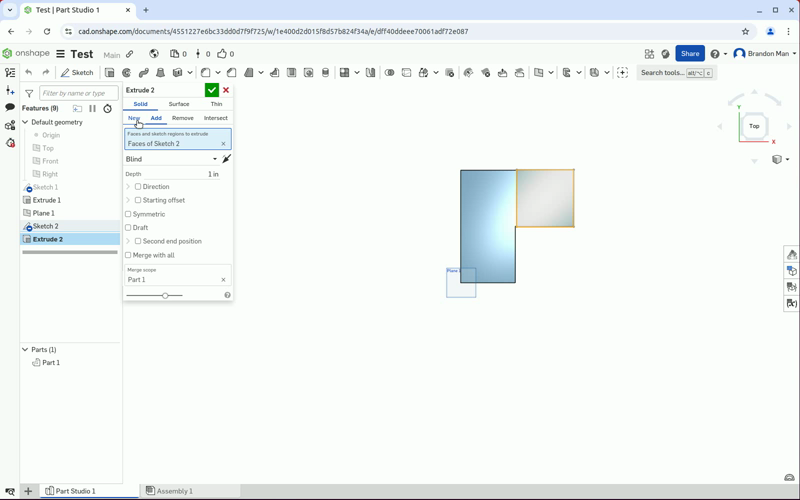
click(137, 120)
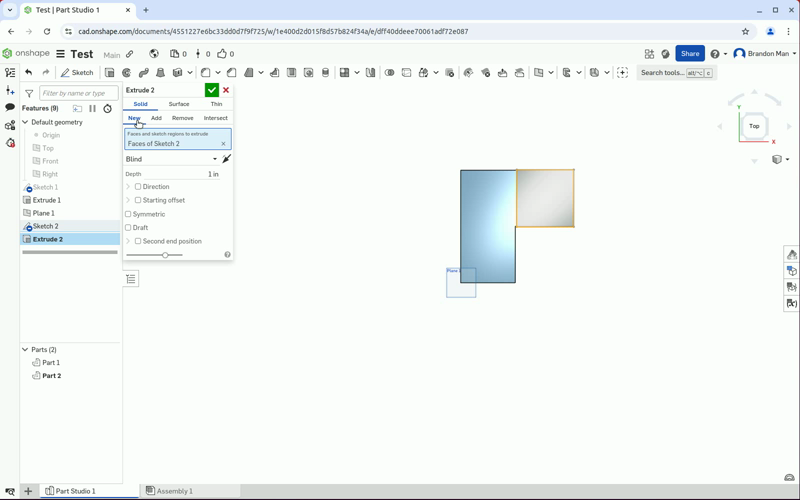
key(tab, 4)
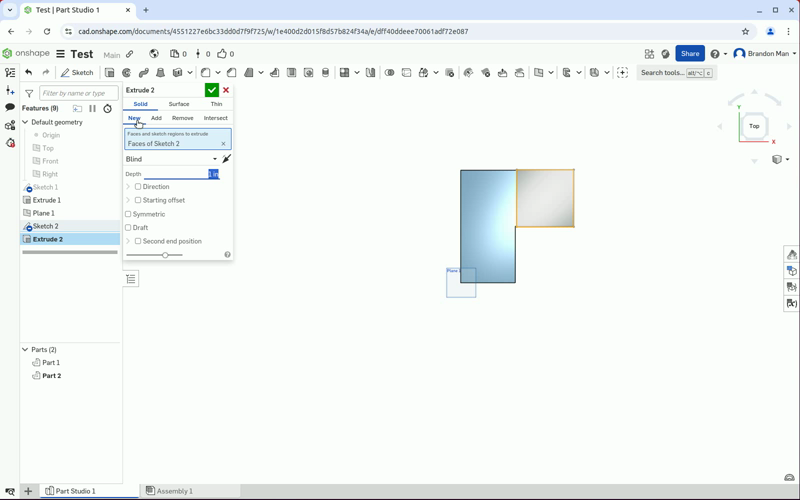
text(11.554)
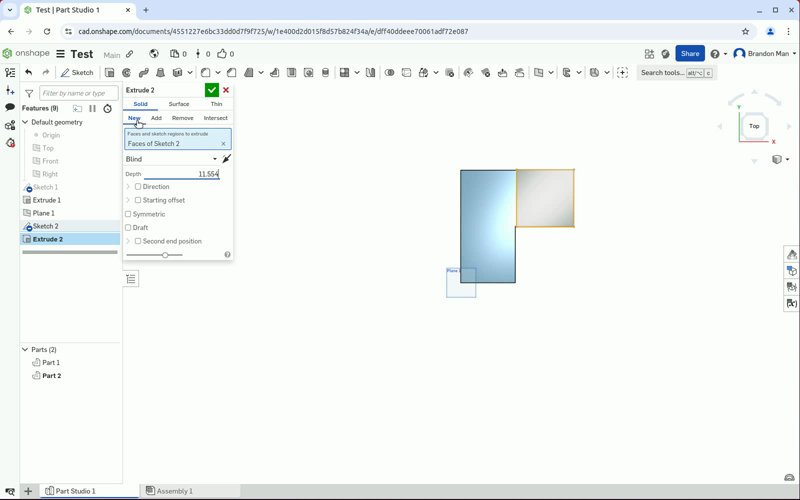
key(enter)
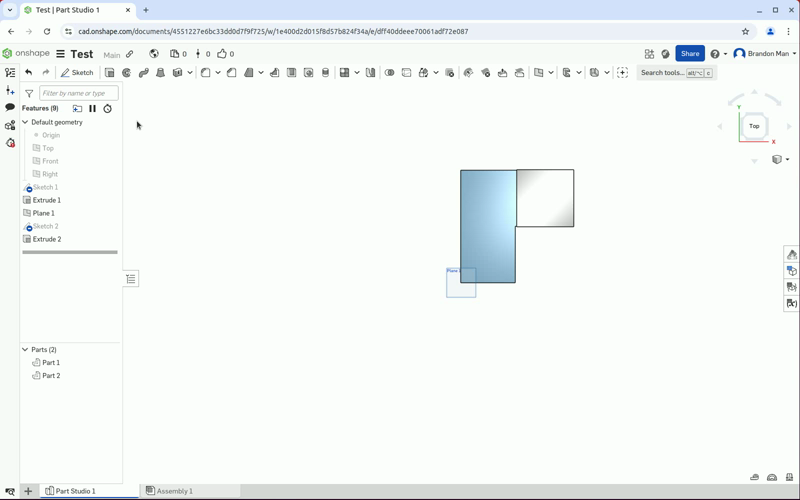
key(shift+h)
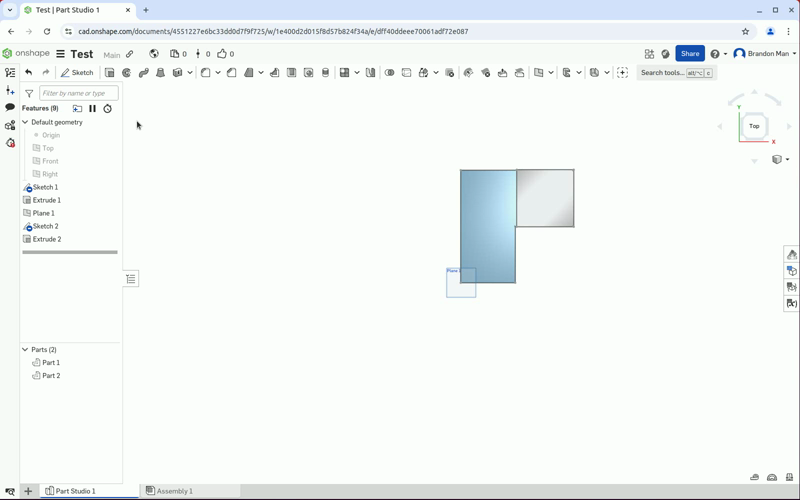
key(shift+h)
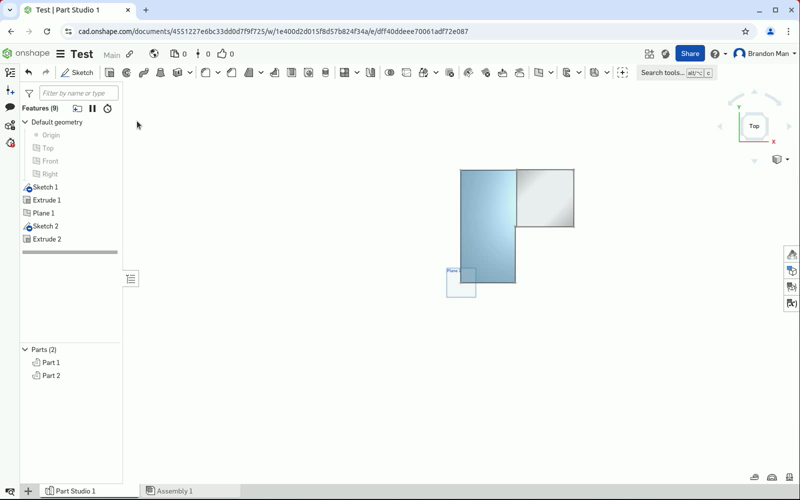
key(shift+7)
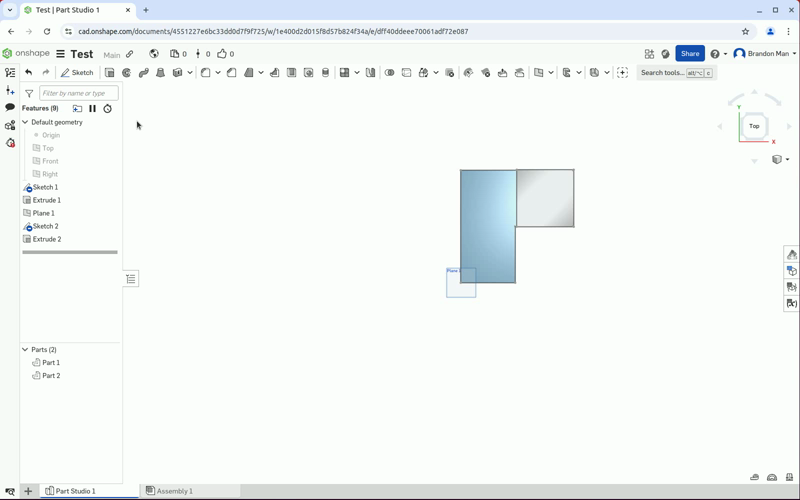
key(up, 3)
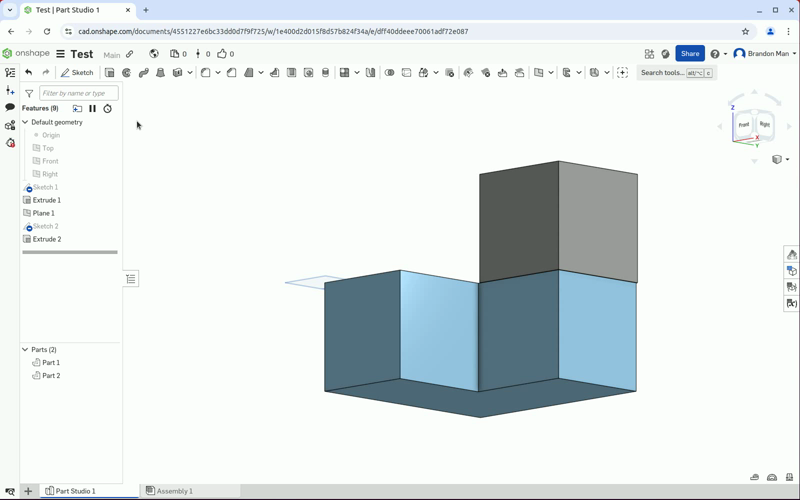
key(left, 3)
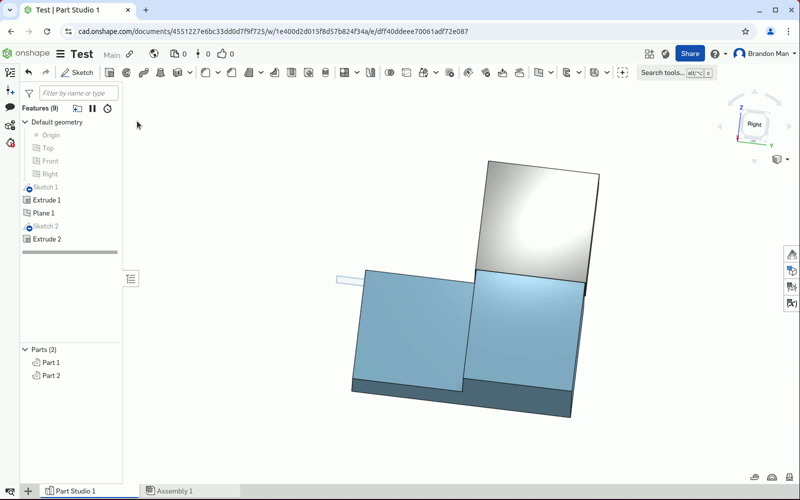
key(right, 3)
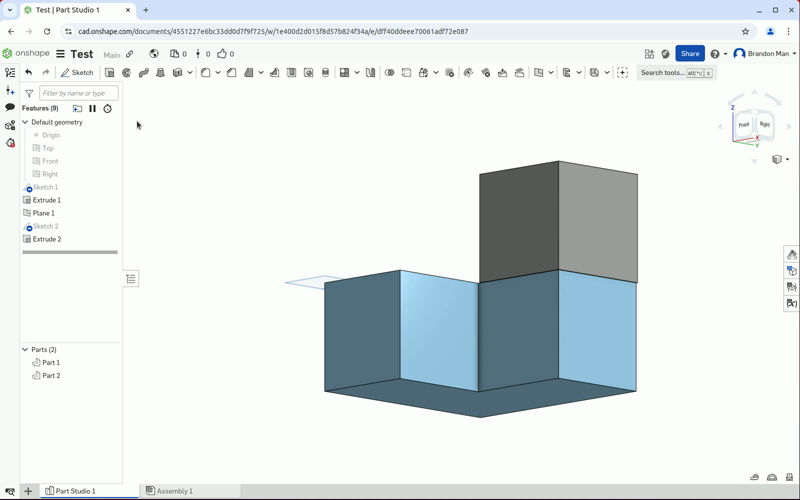
key(down, 3)
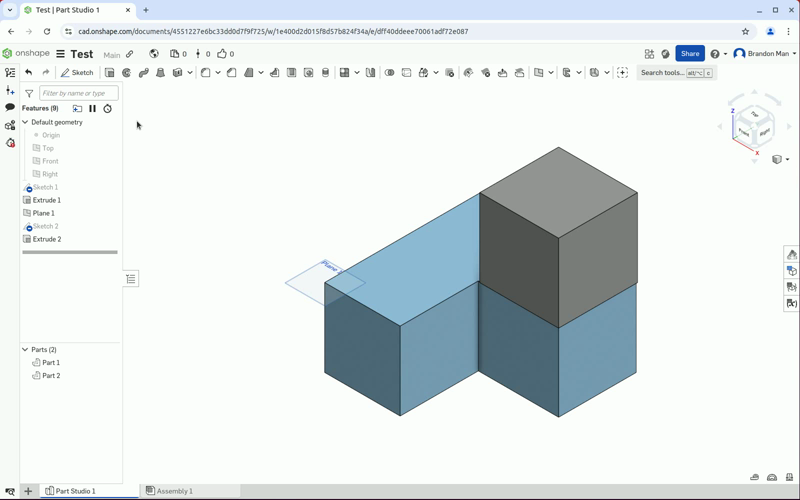
mouse_move(73, 189)
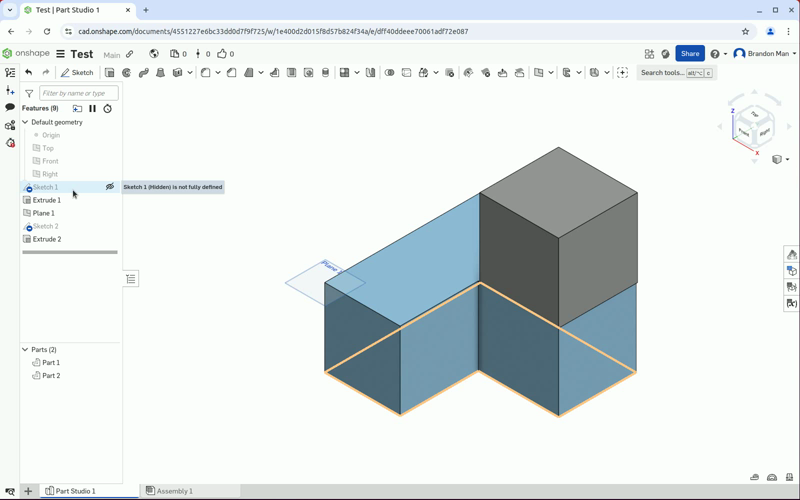
click(73, 189)